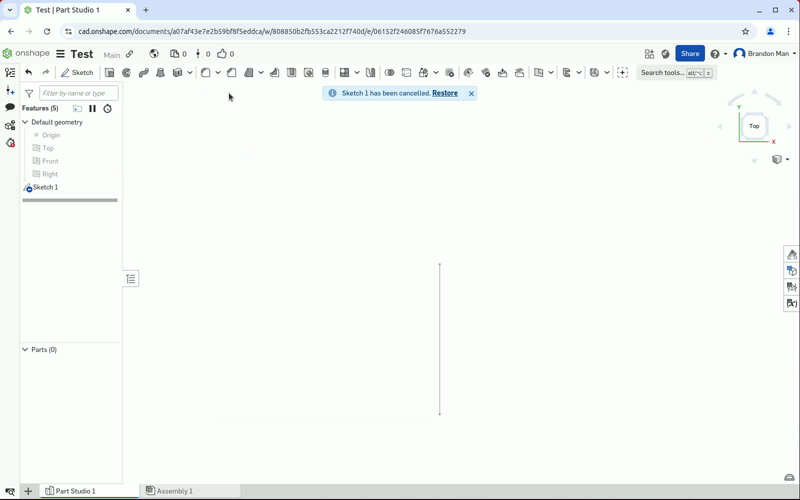
key(shift+h)
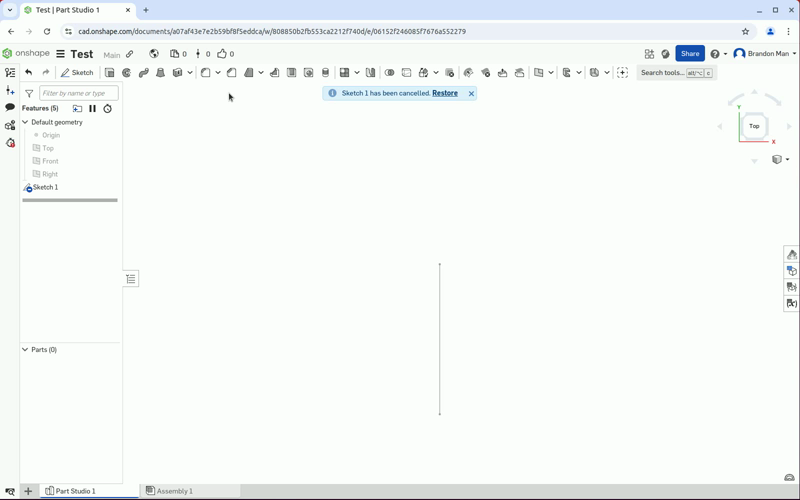
key(shift+s)
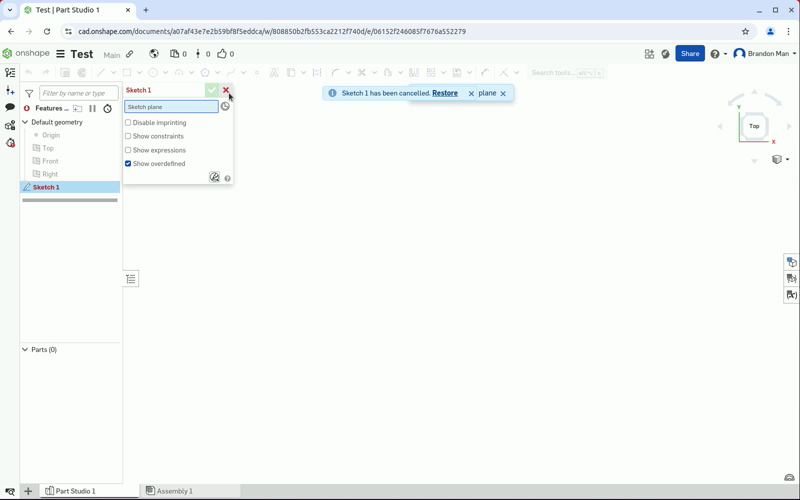
mouse_move(73, 150)
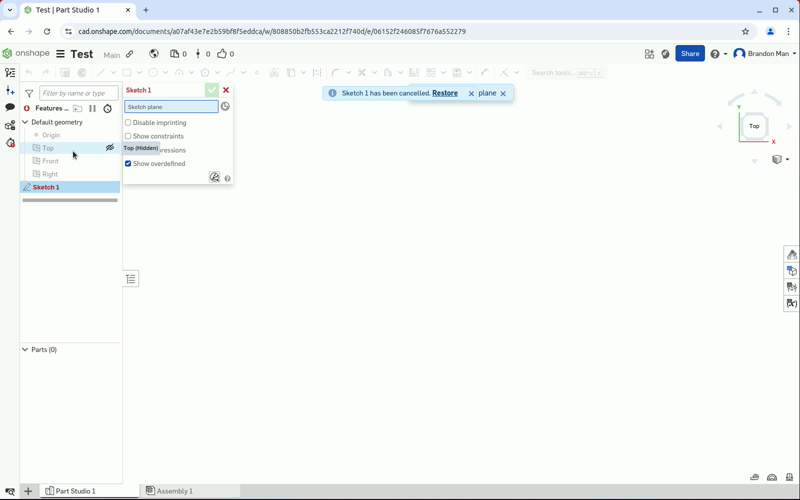
click(73, 150)
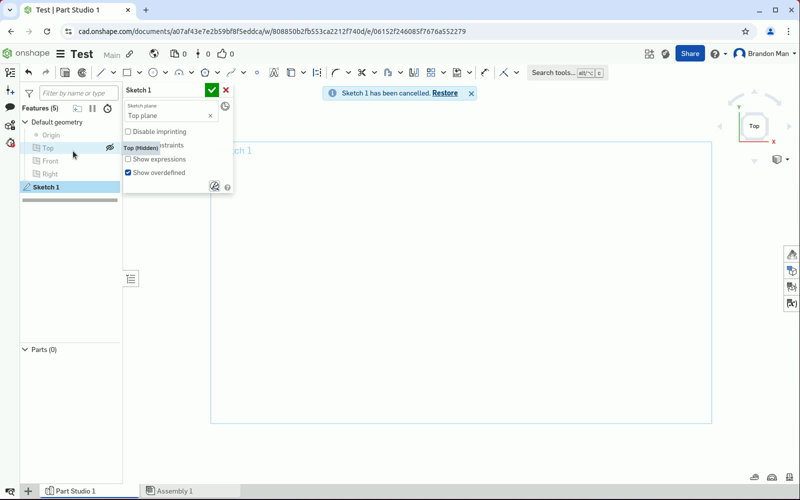
mouse_move(73, 352)
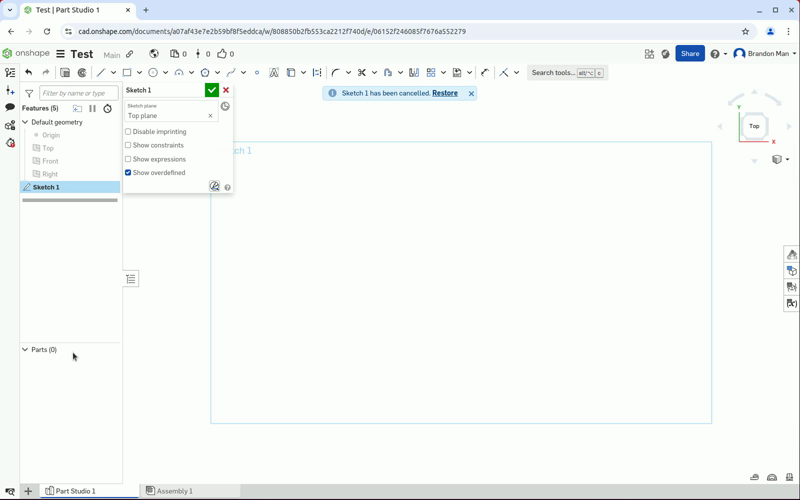
key(y)
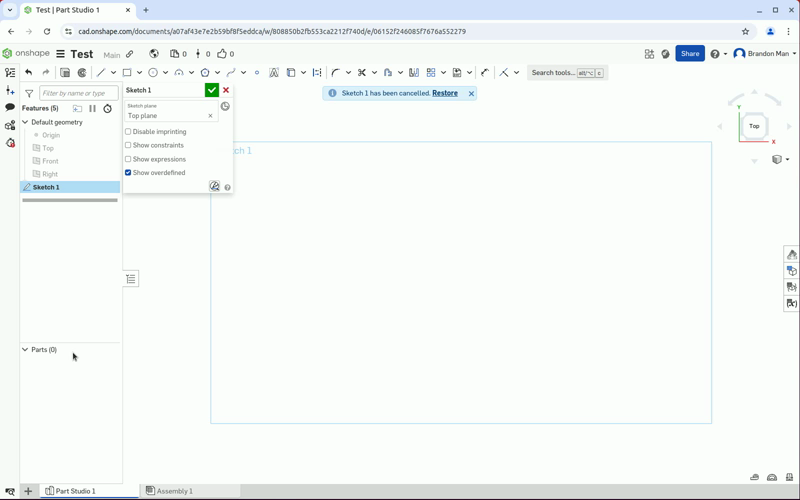
key(l)
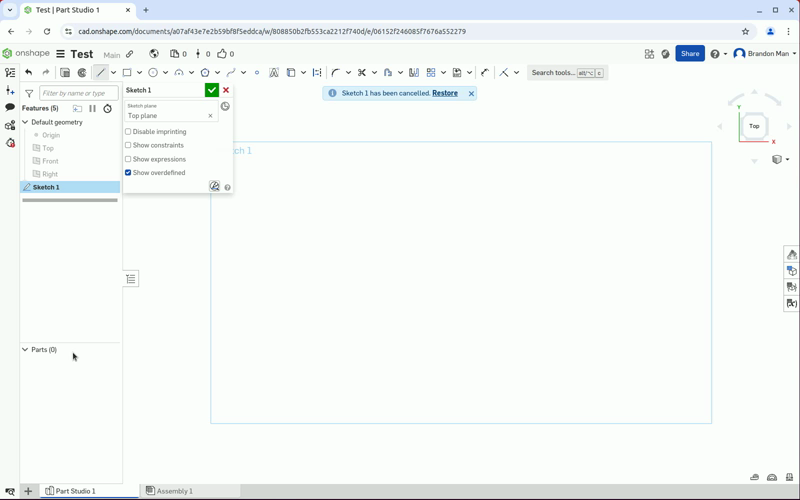
key_down(shift)
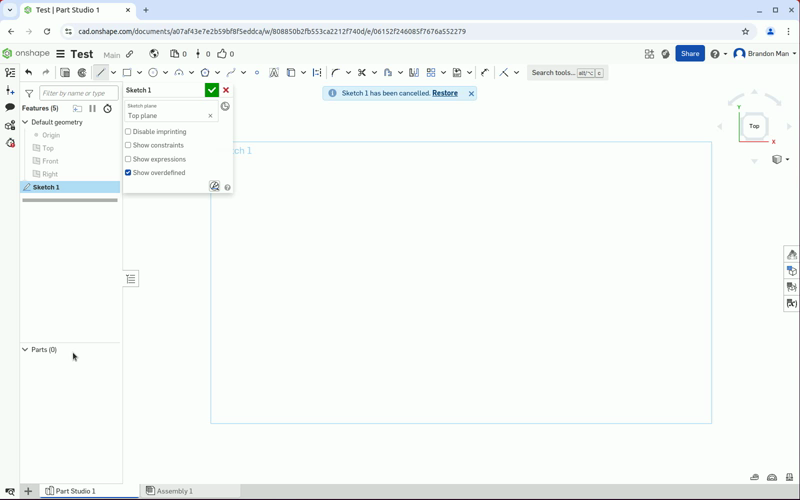
mouse_move(379, 282)
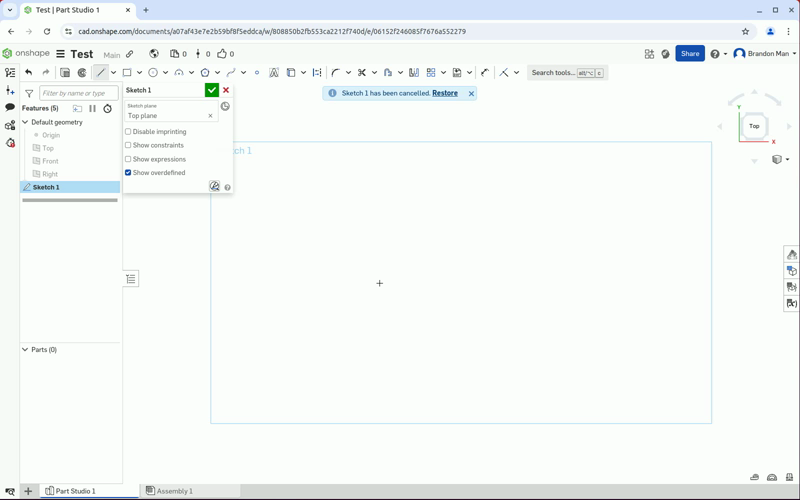
click(379, 282)
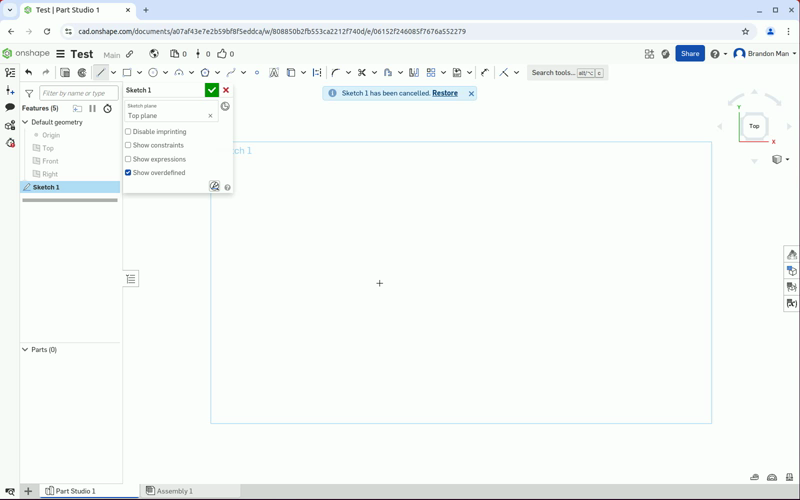
key_up(shift)
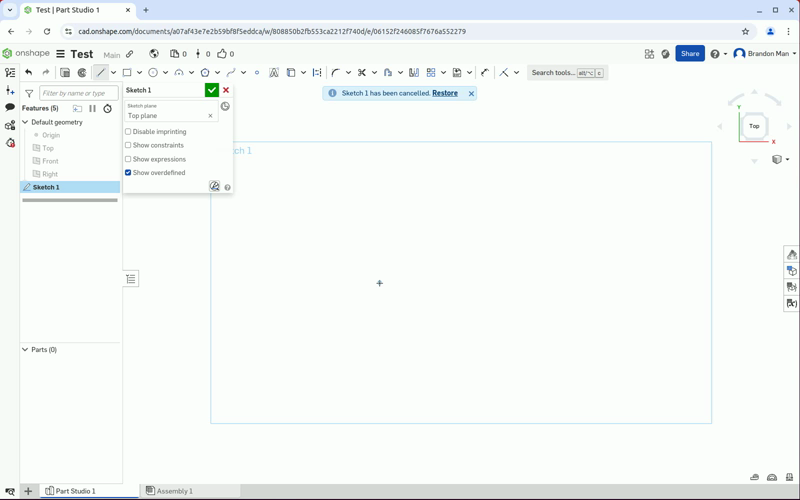
key_down(shift)
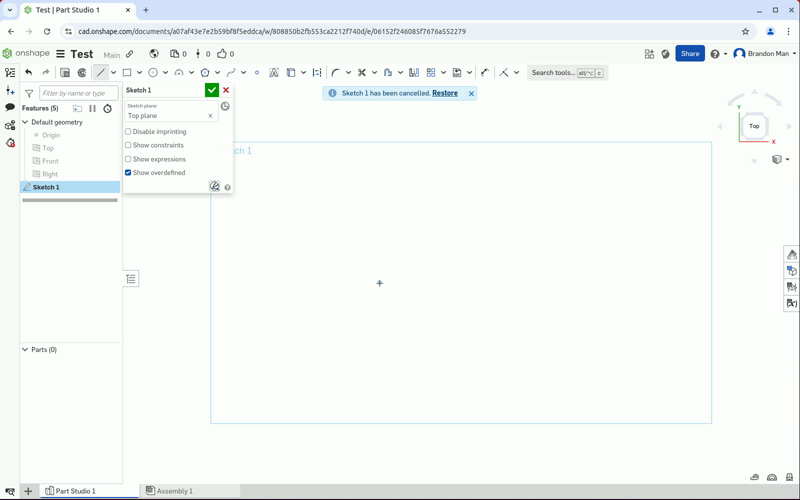
mouse_move(523, 282)
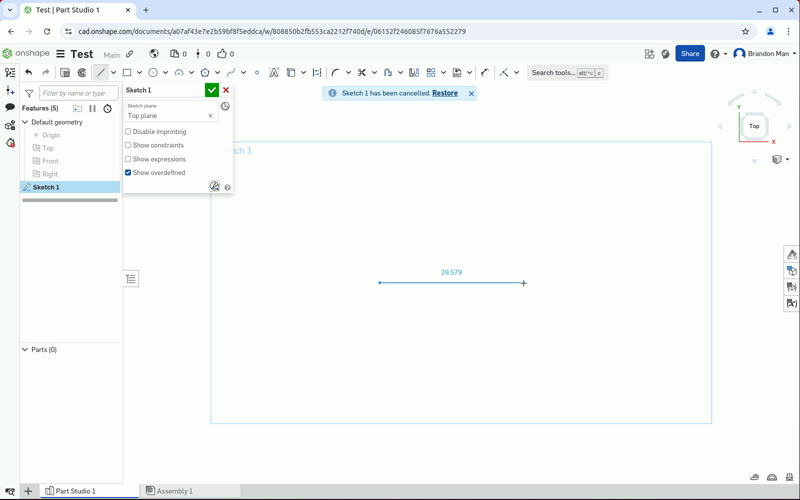
click(523, 282)
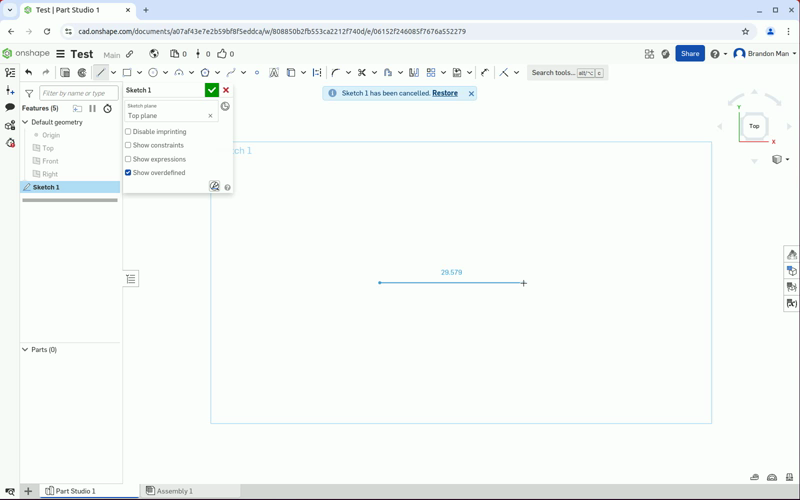
key_up(shift)
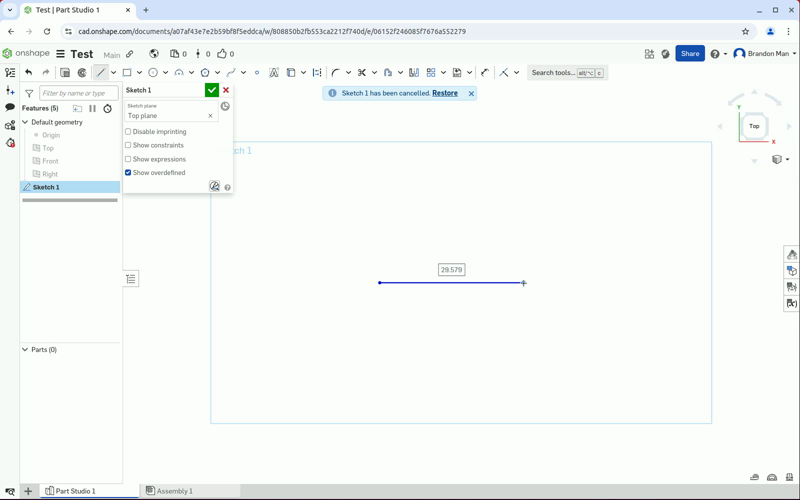
key(esc)
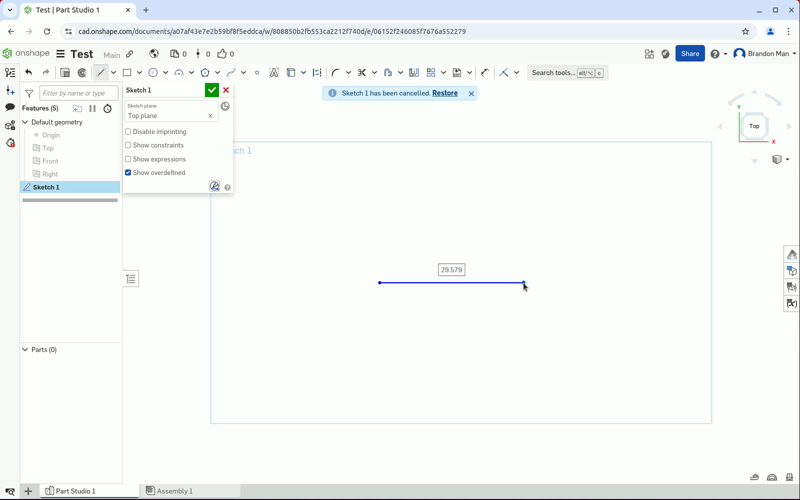
key(a)
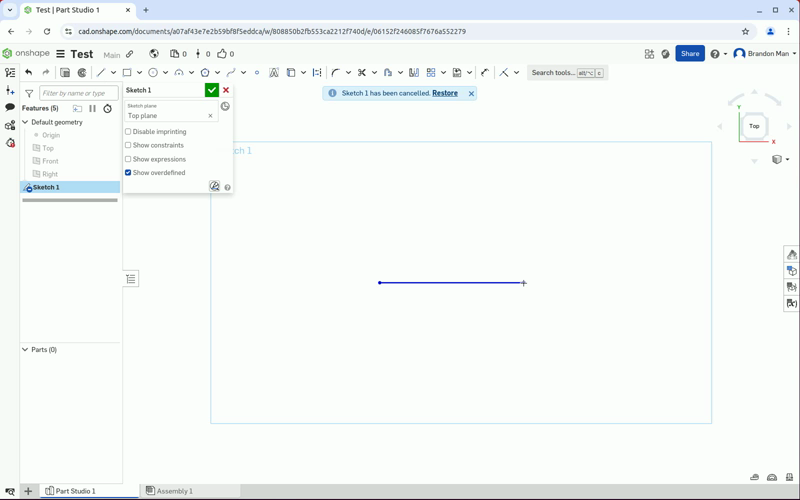
mouse_move(523, 282)
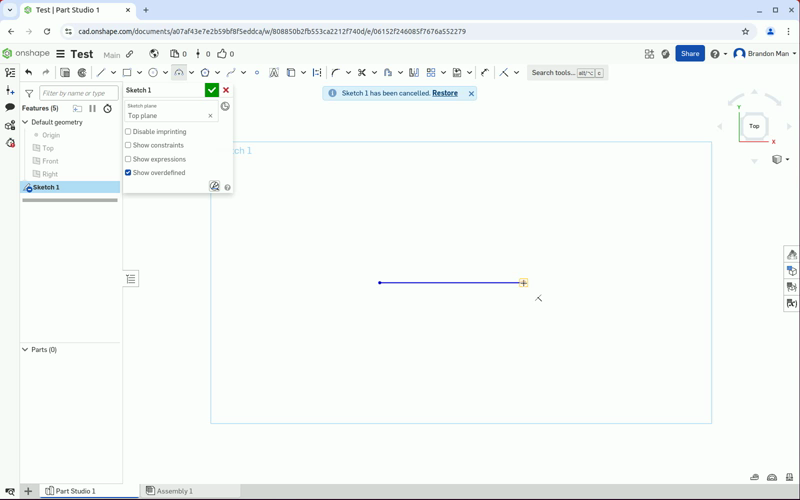
click(523, 282)
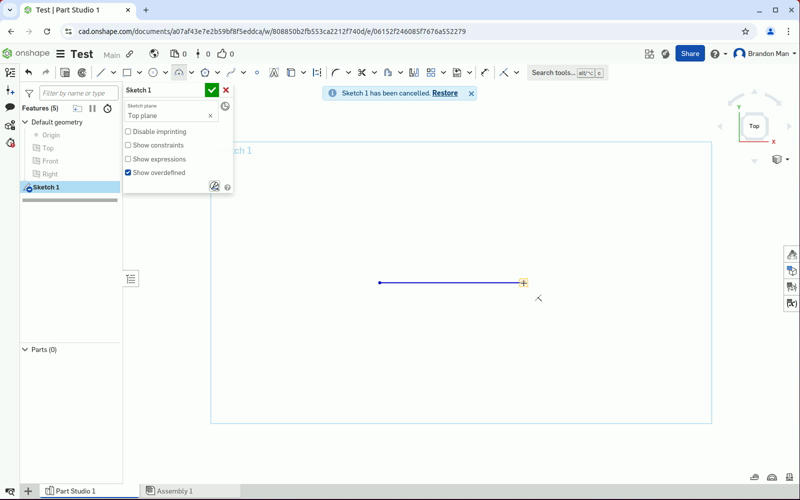
key_down(shift)
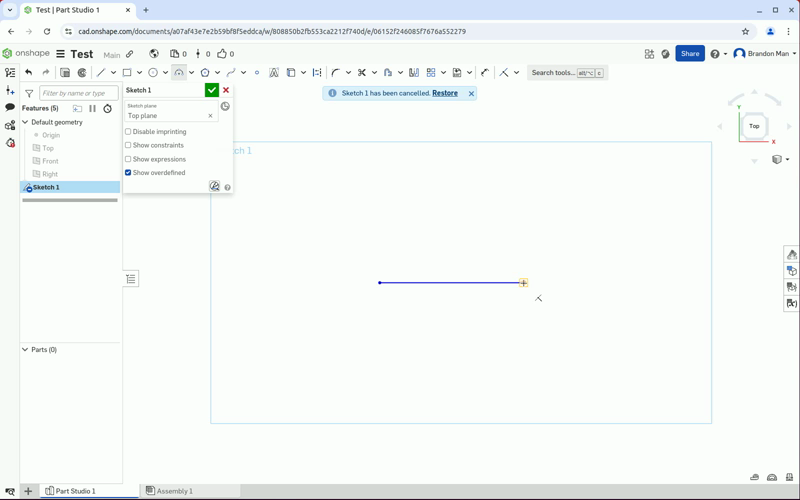
mouse_move(523, 204)
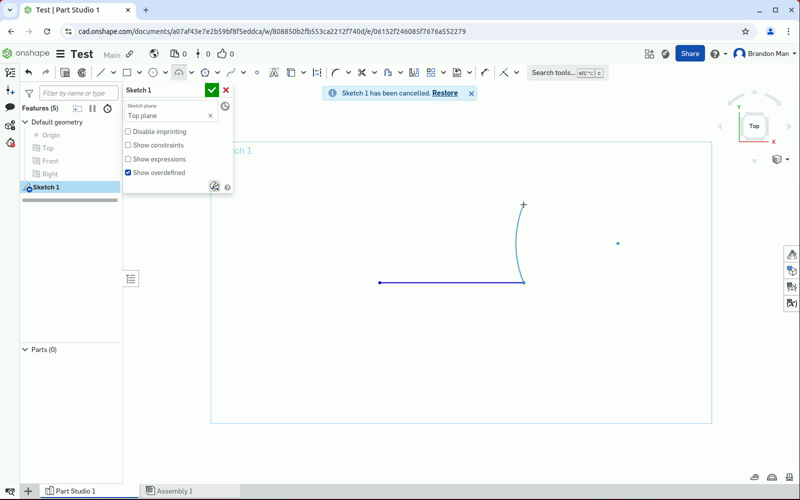
click(523, 204)
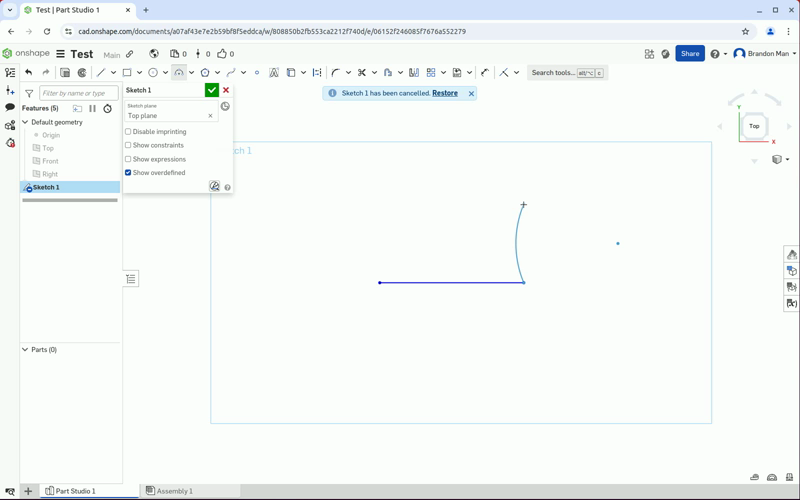
mouse_move(516, 243)
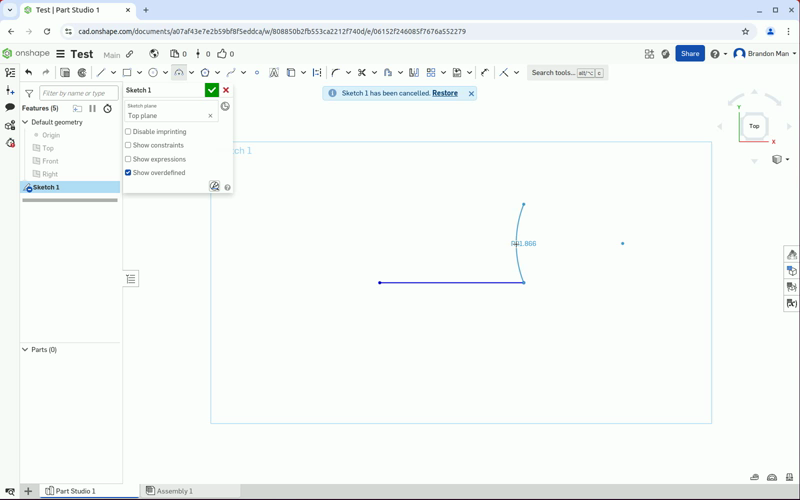
click(516, 243)
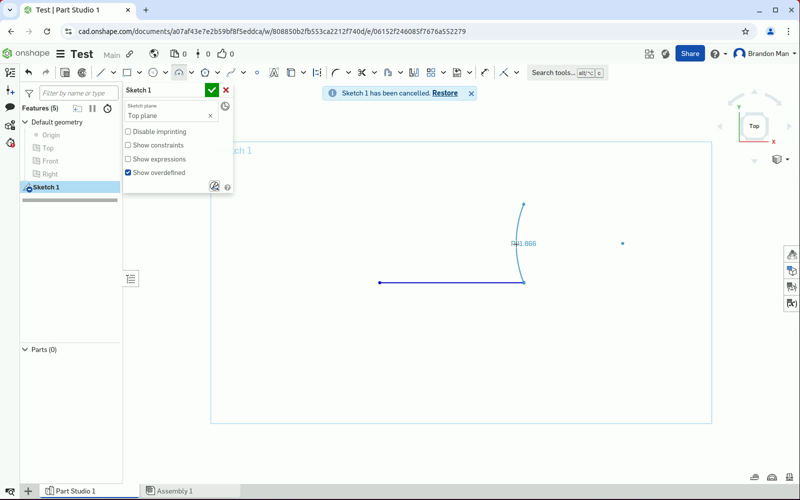
key_up(shift)
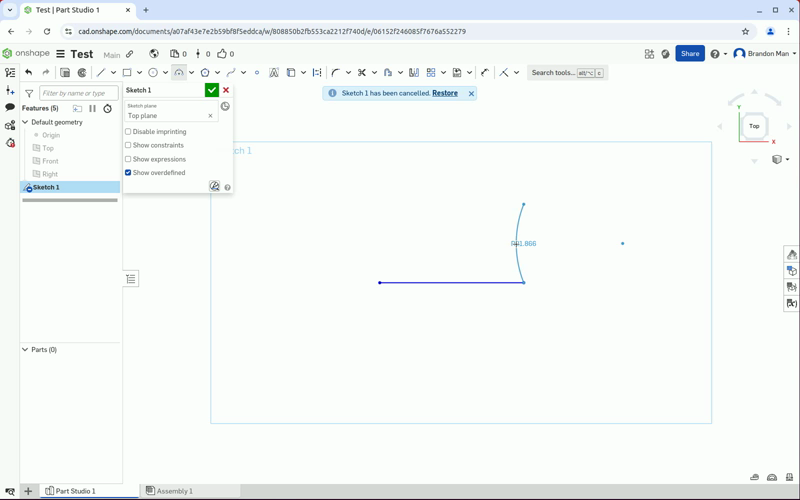
key(esc)
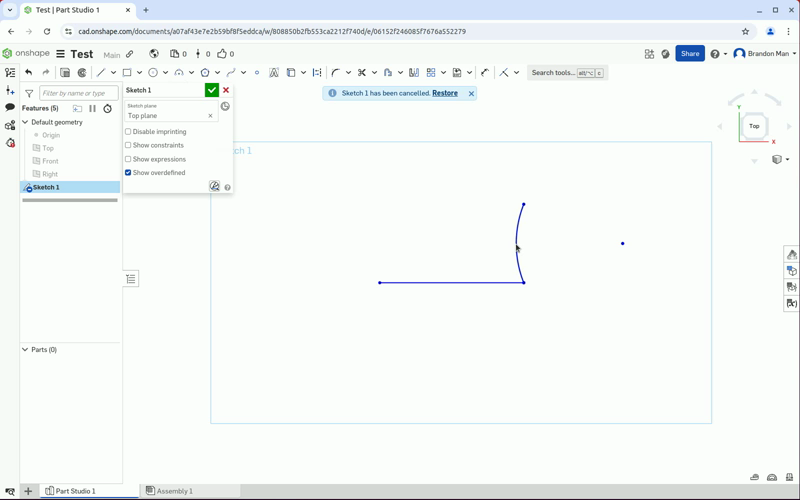
key(l)
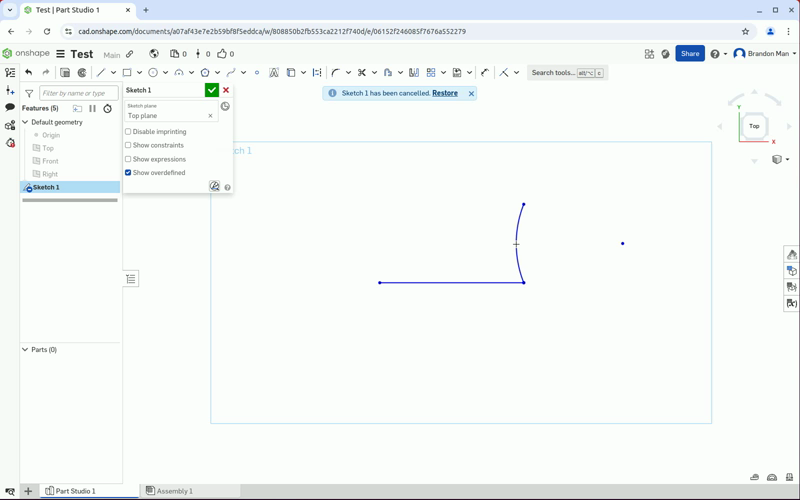
mouse_move(523, 204)
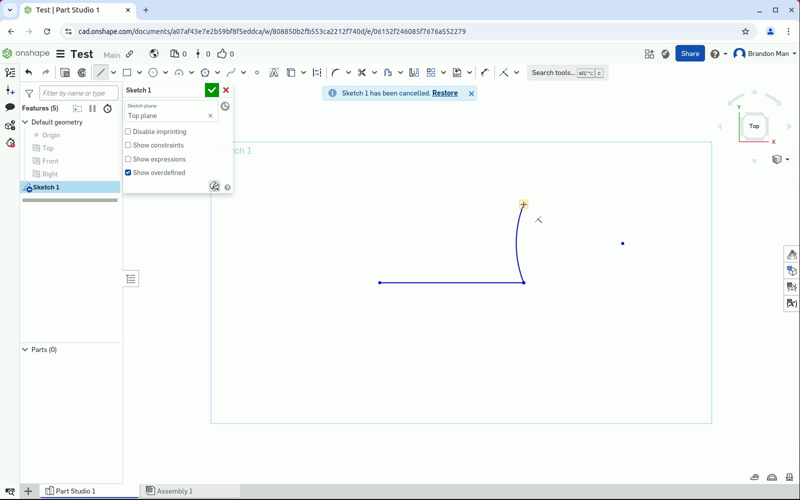
click(523, 204)
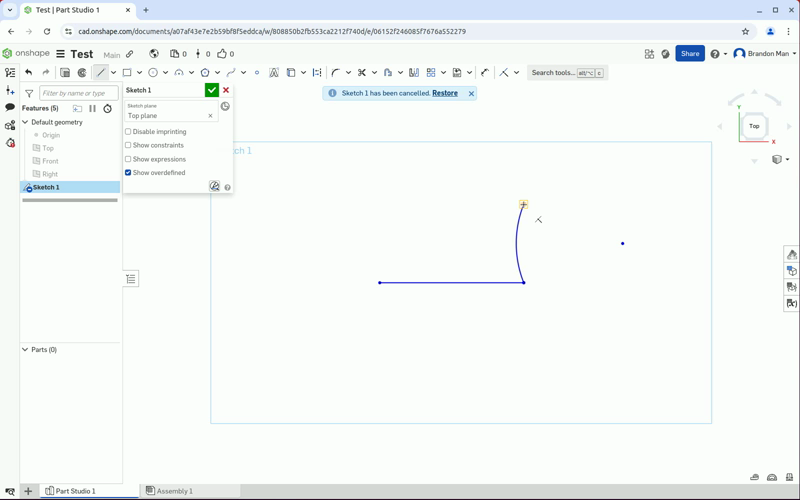
key_down(shift)
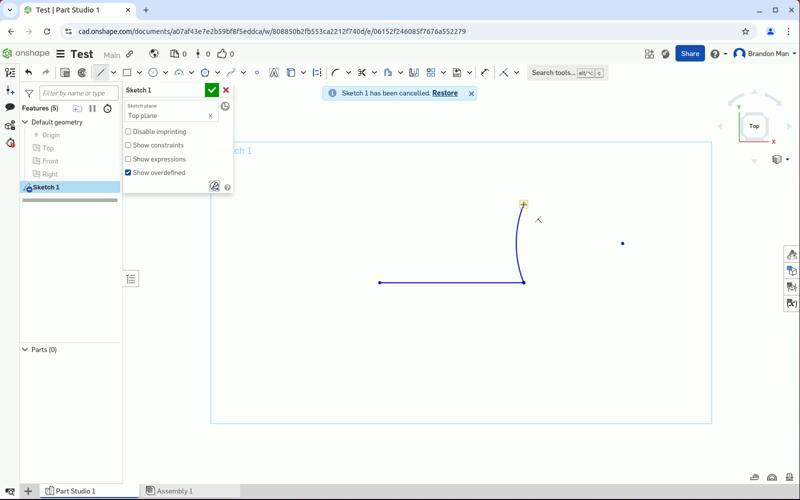
mouse_move(379, 170)
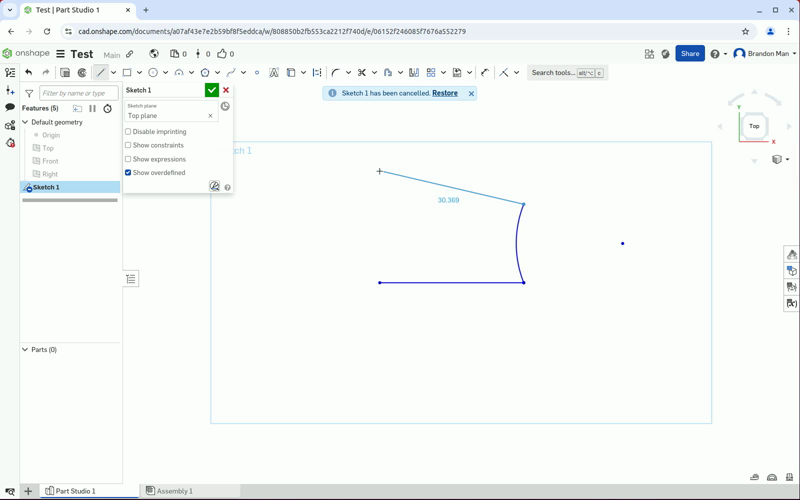
click(379, 170)
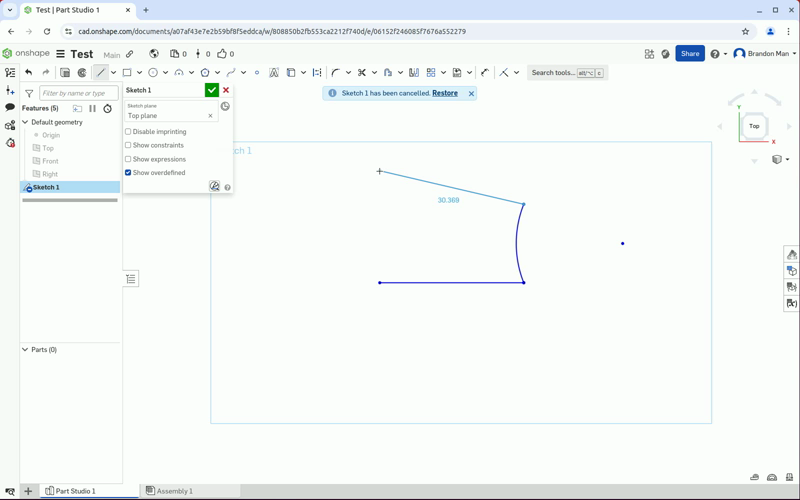
key_up(shift)
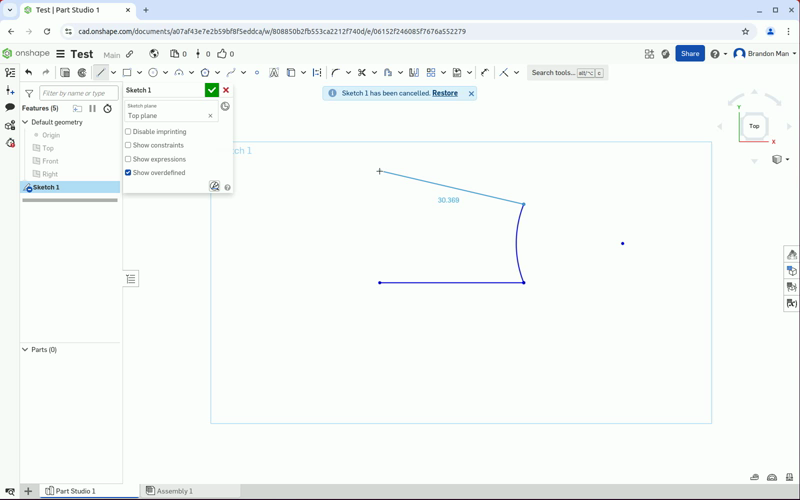
key_down(shift)
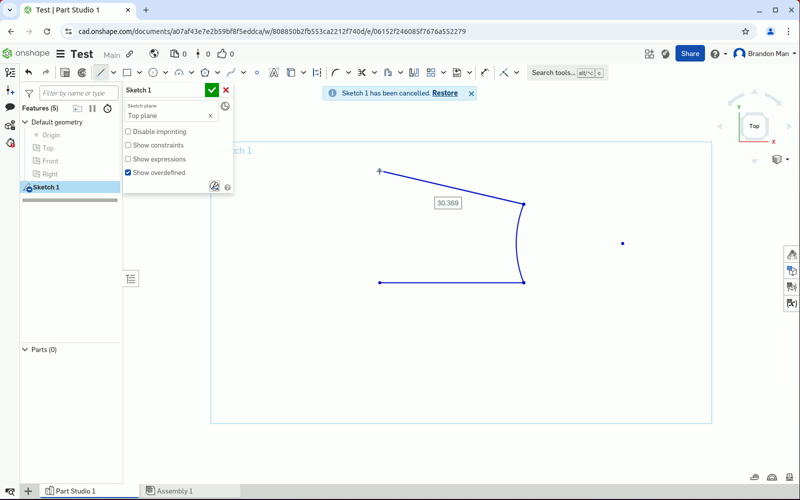
mouse_move(379, 282)
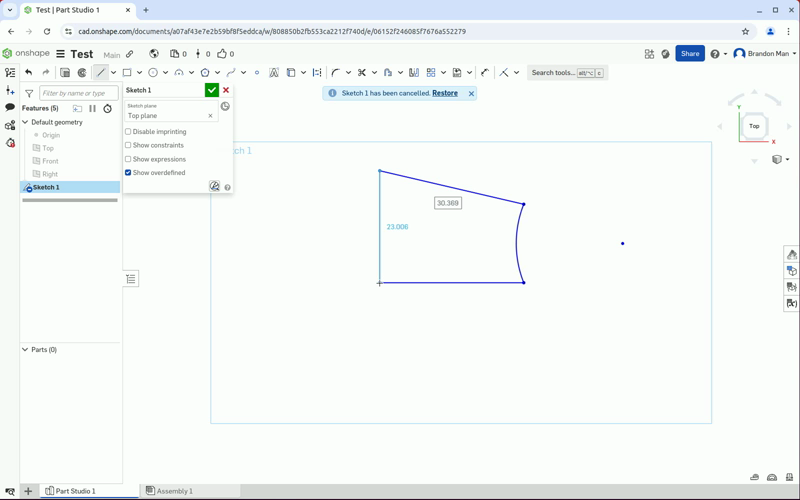
key_up(shift)
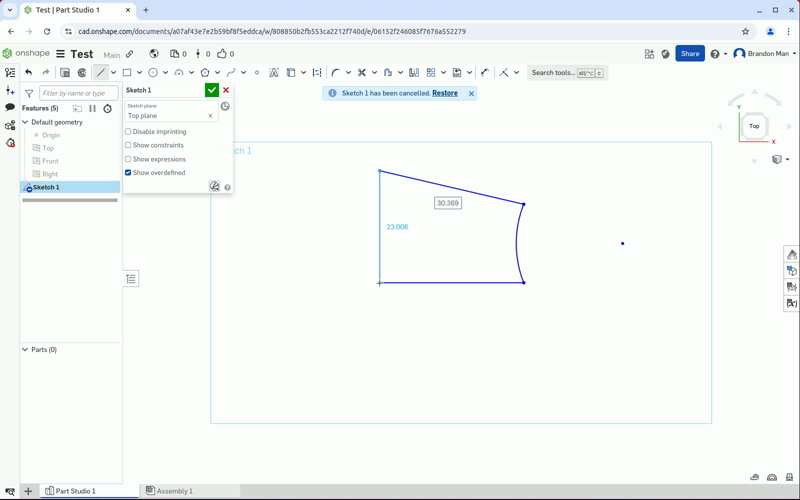
click(379, 282)
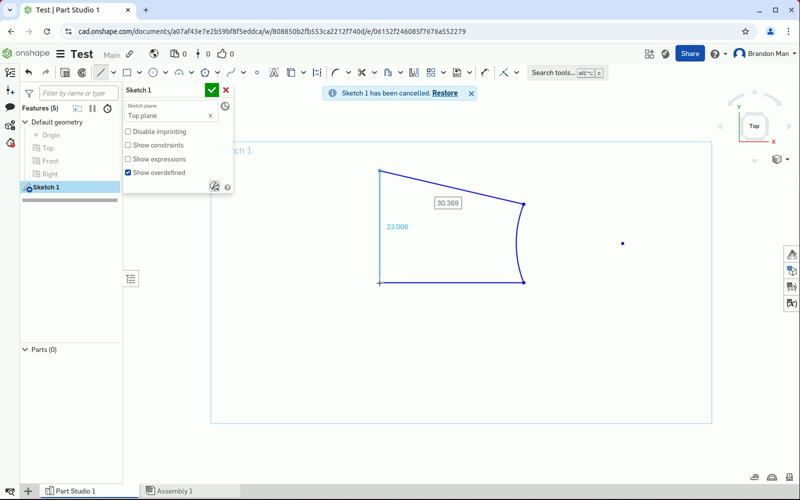
key(esc)
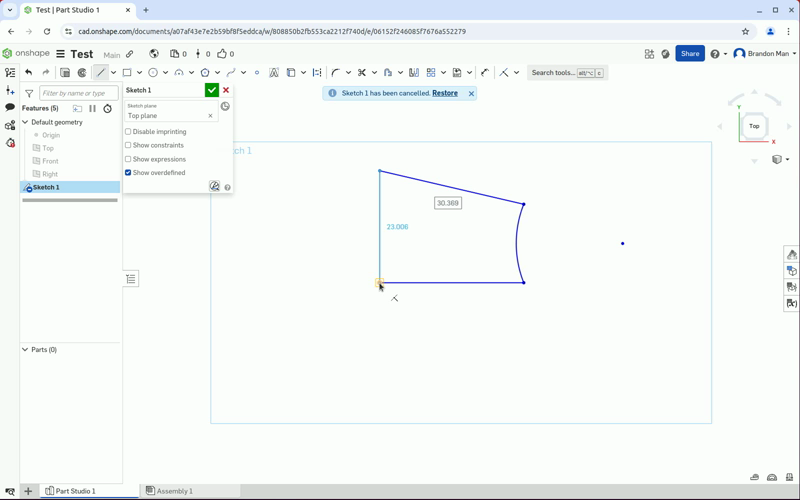
mouse_move(427, 197)
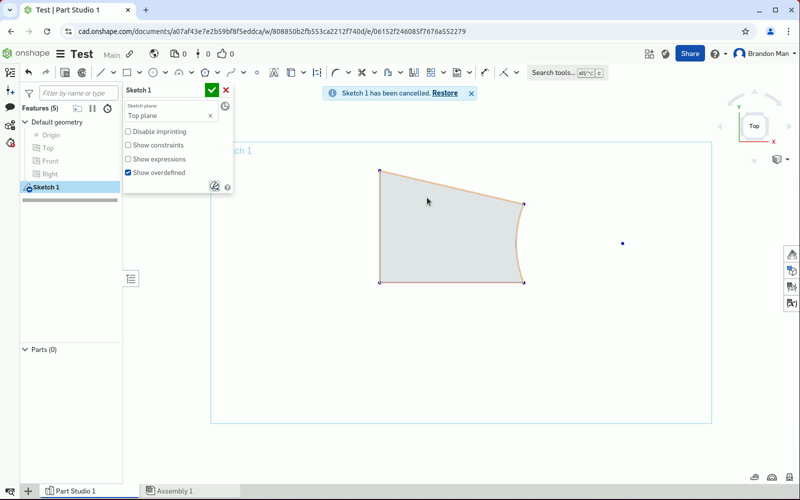
click(427, 197)
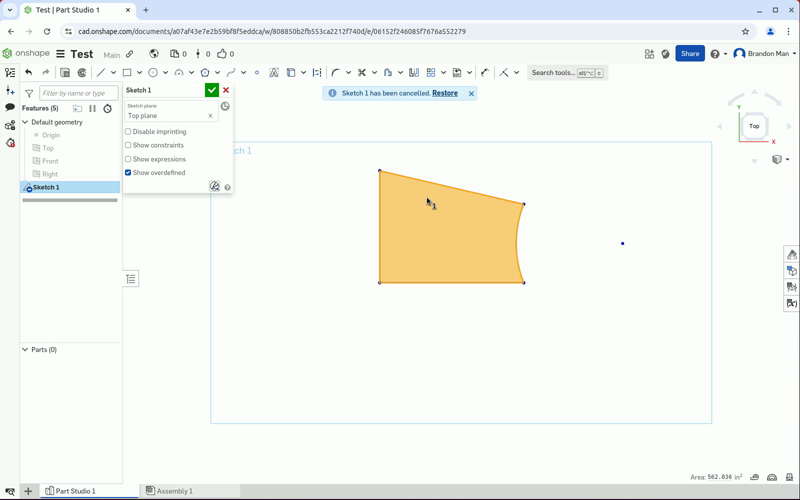
mouse_move(73, 352)
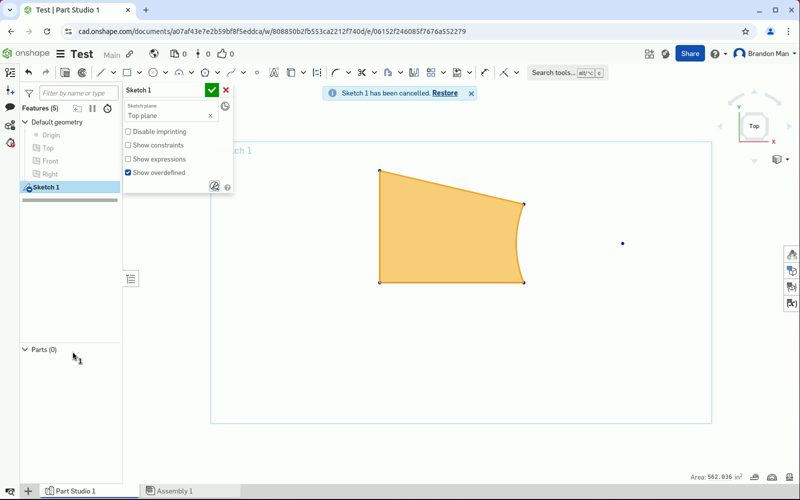
key(shift+y)
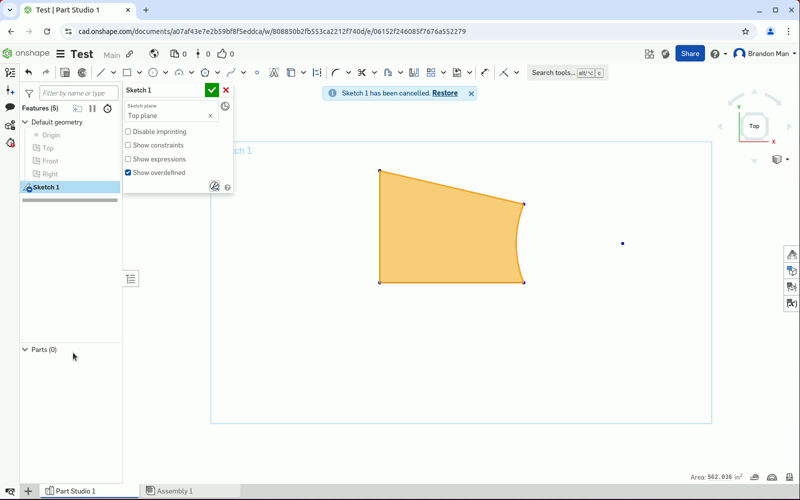
key(shift+e)
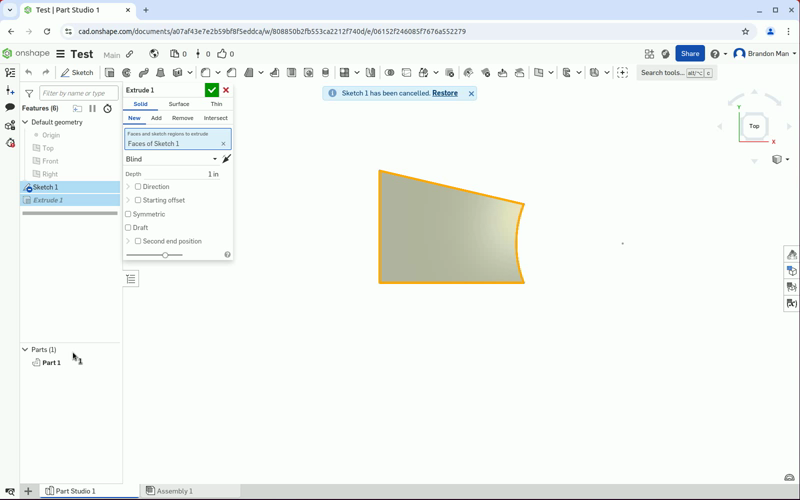
mouse_move(143, 106)
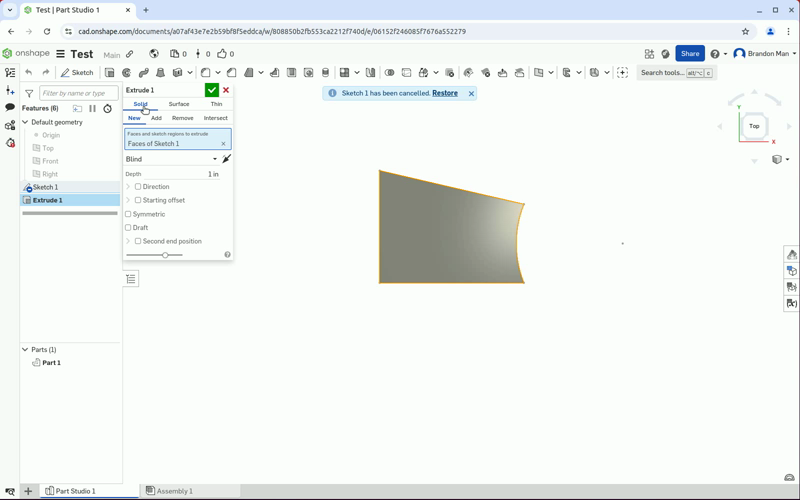
click(143, 106)
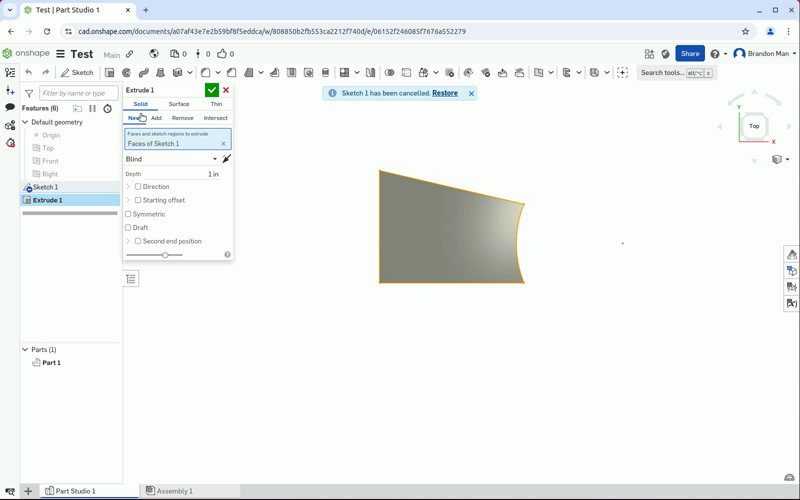
mouse_move(137, 120)
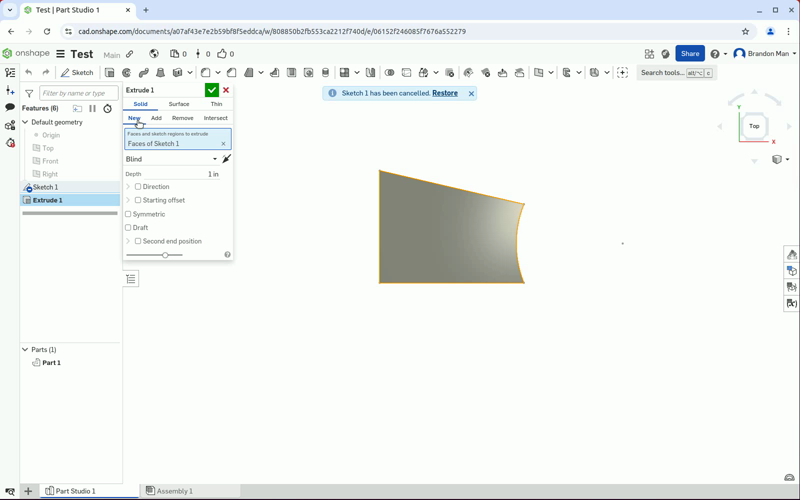
click(137, 120)
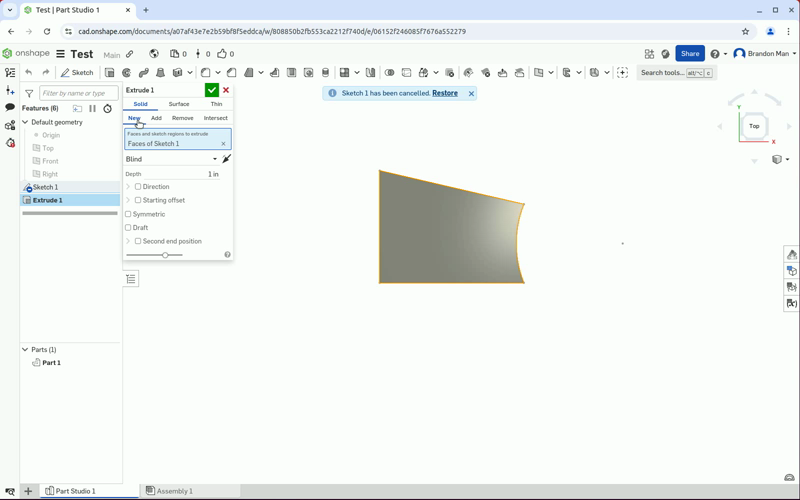
key(tab, 4)
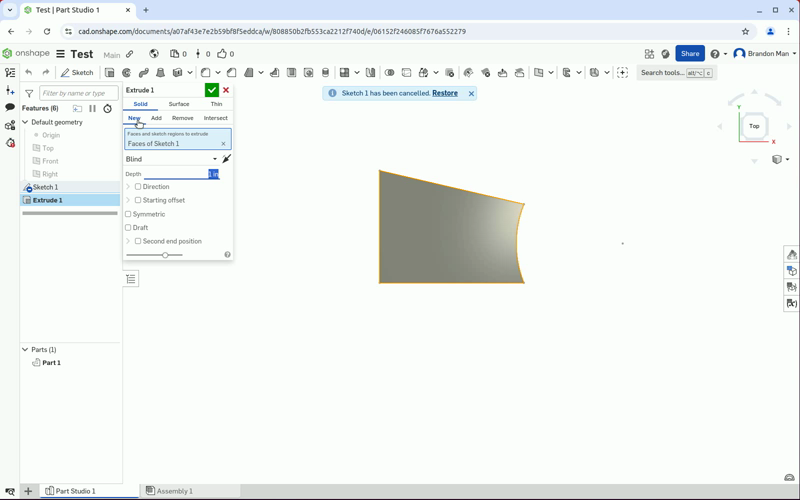
text(5.536)
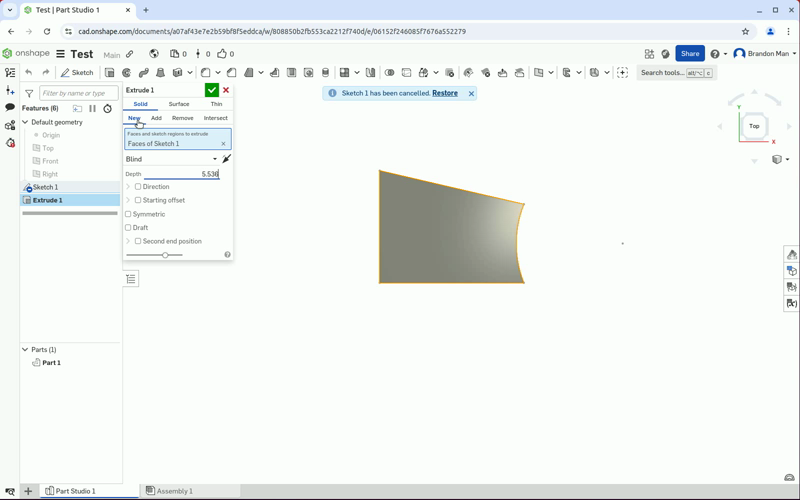
key(enter)
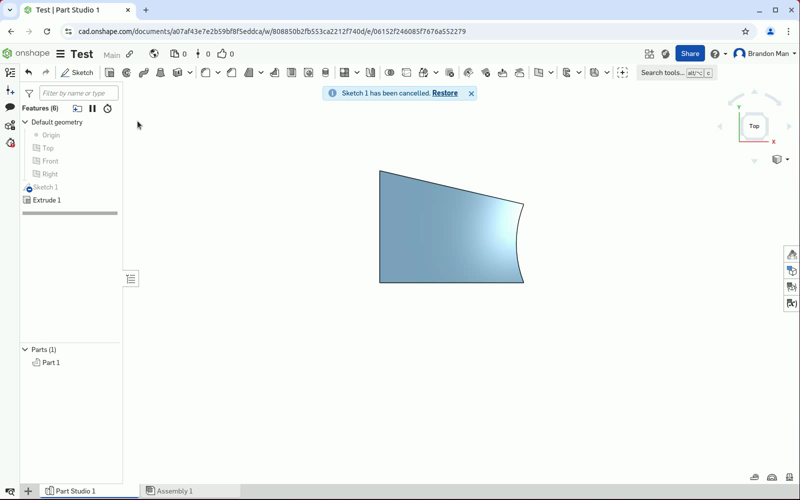
key(shift+h)
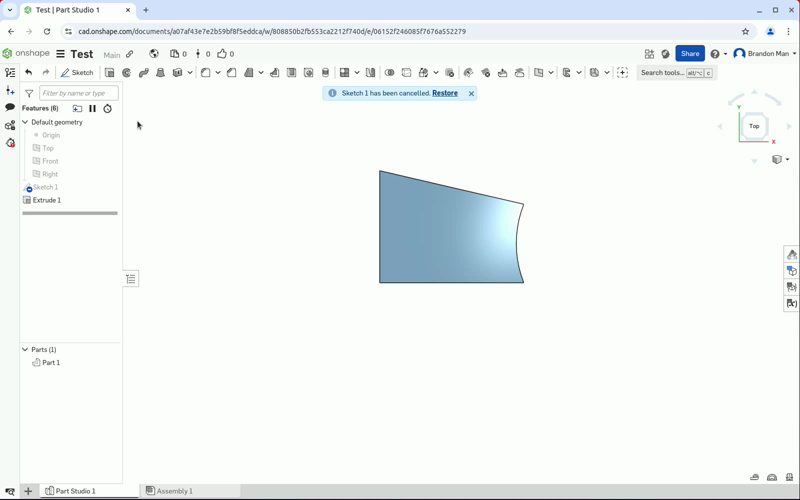
key(shift+h)
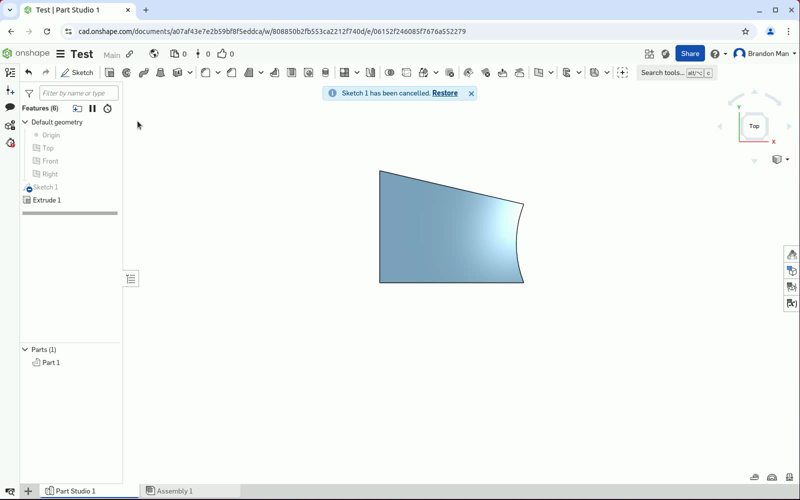
mouse_move(73, 189)
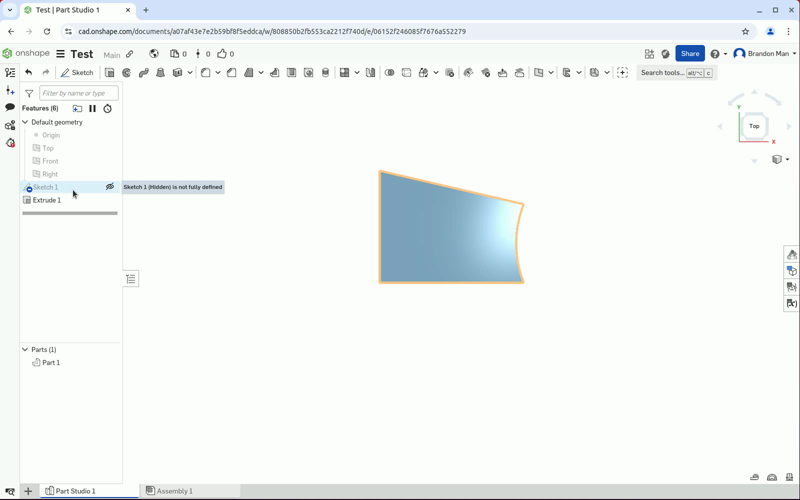
click(73, 189)
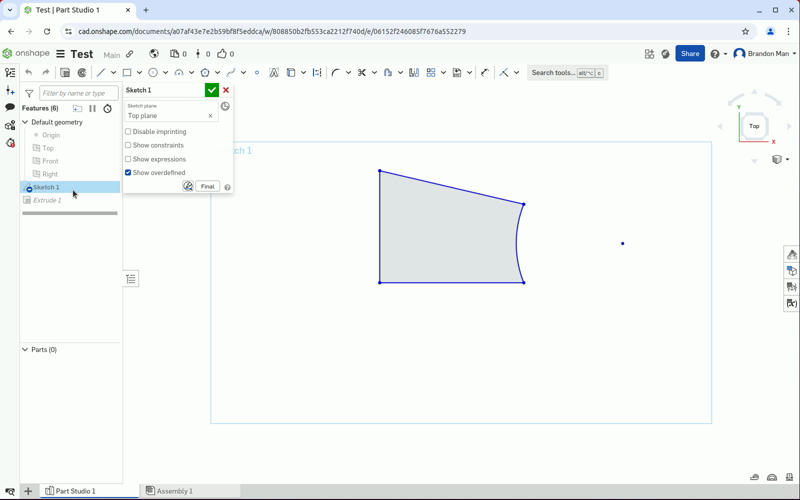
mouse_move(229, 92)
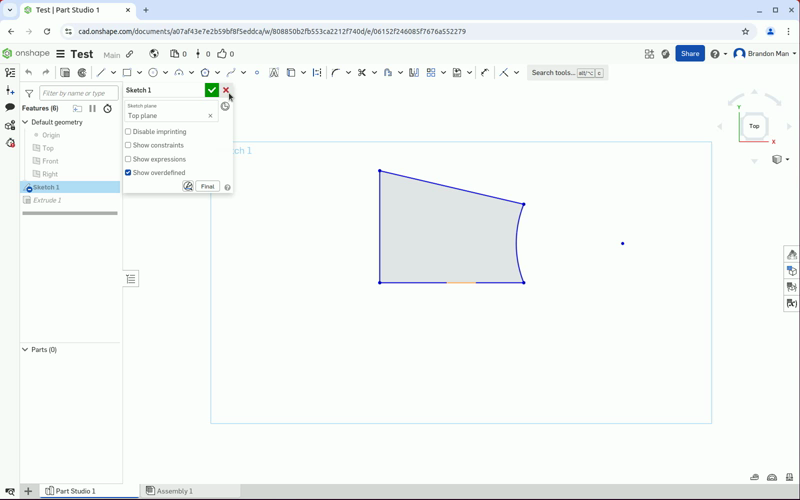
click(229, 92)
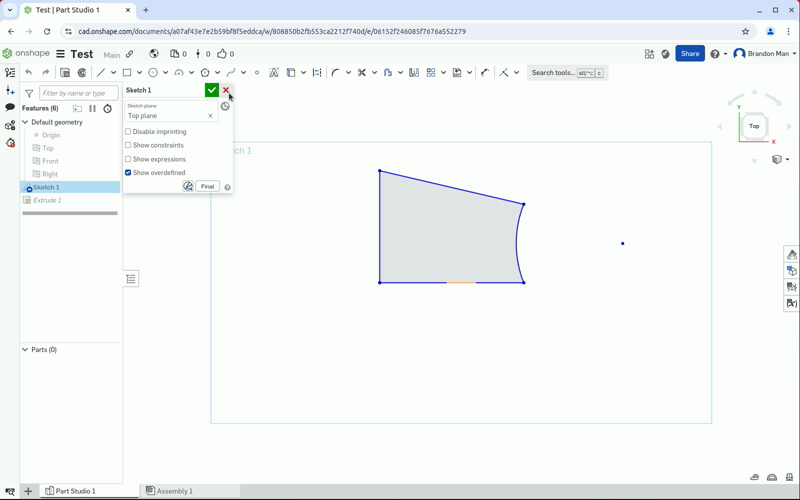
key(shift+s)
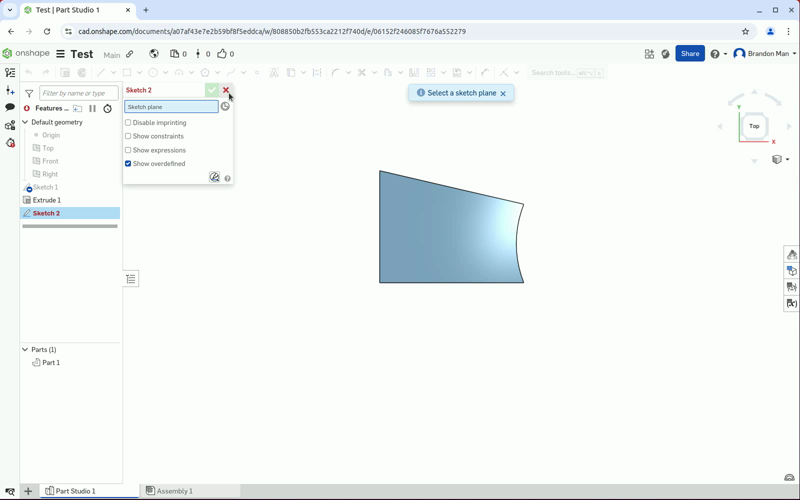
mouse_move(73, 150)
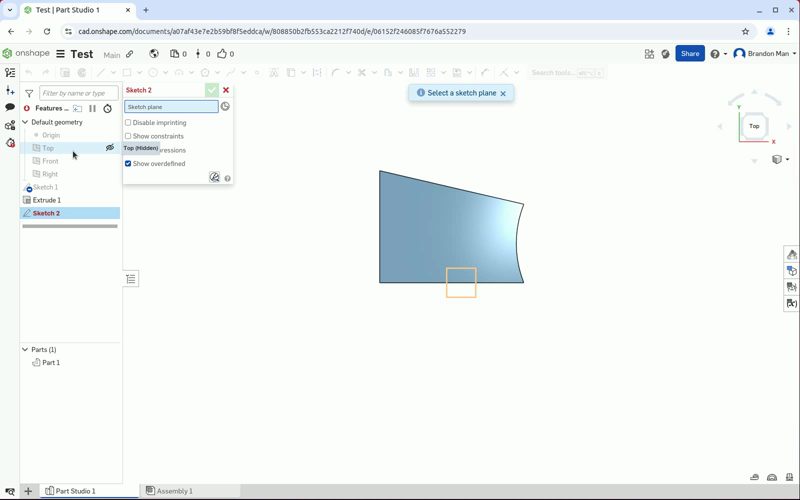
click(73, 150)
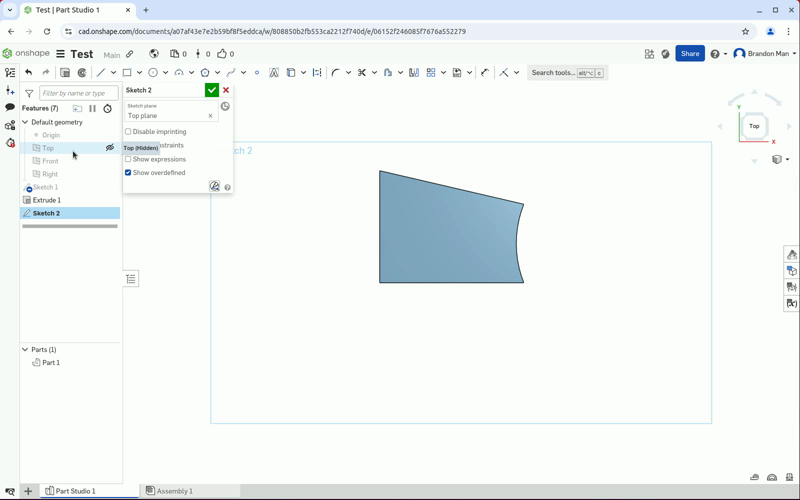
mouse_move(73, 352)
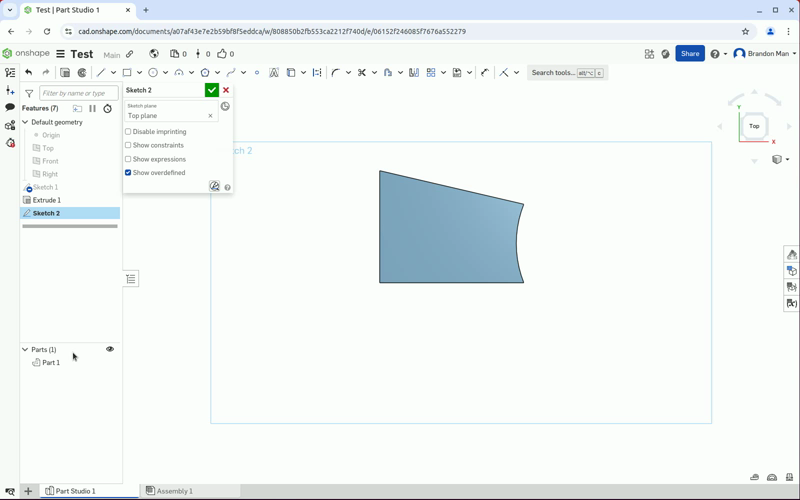
key(y)
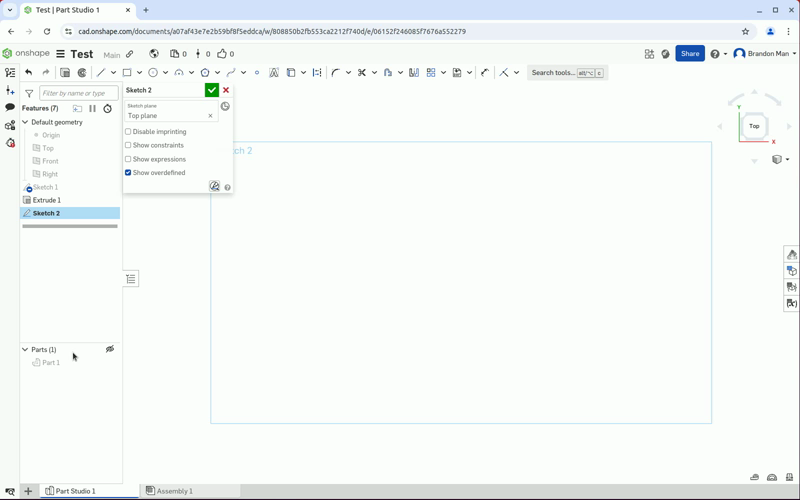
key(l)
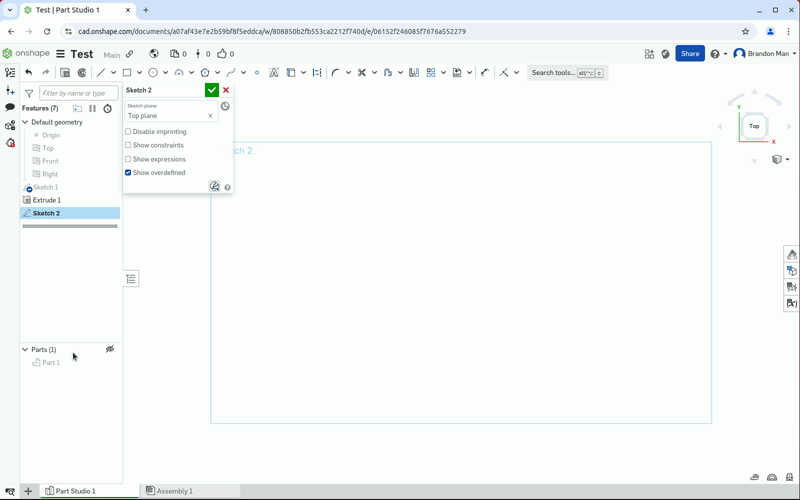
key_down(shift)
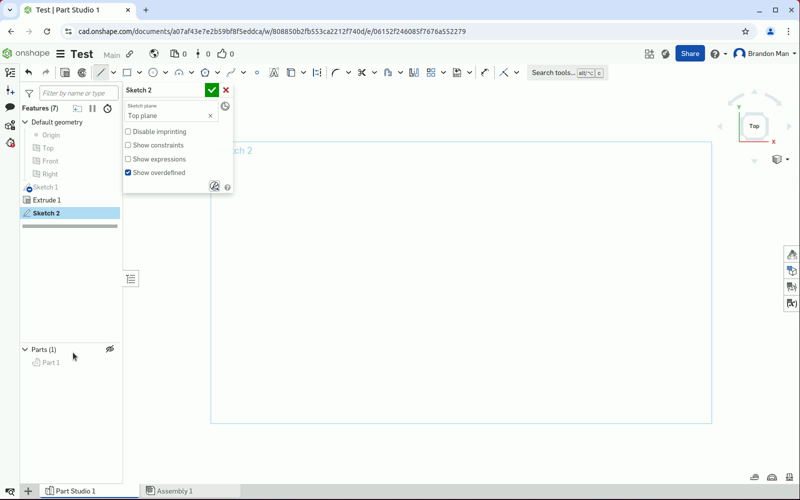
mouse_move(379, 321)
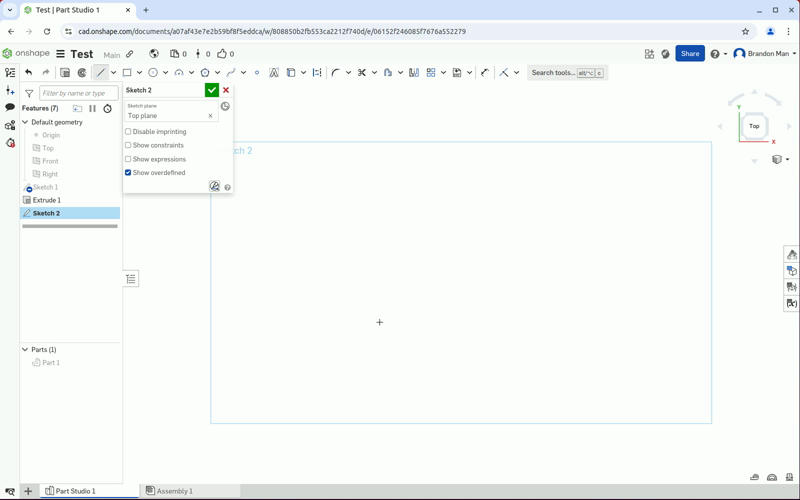
click(379, 321)
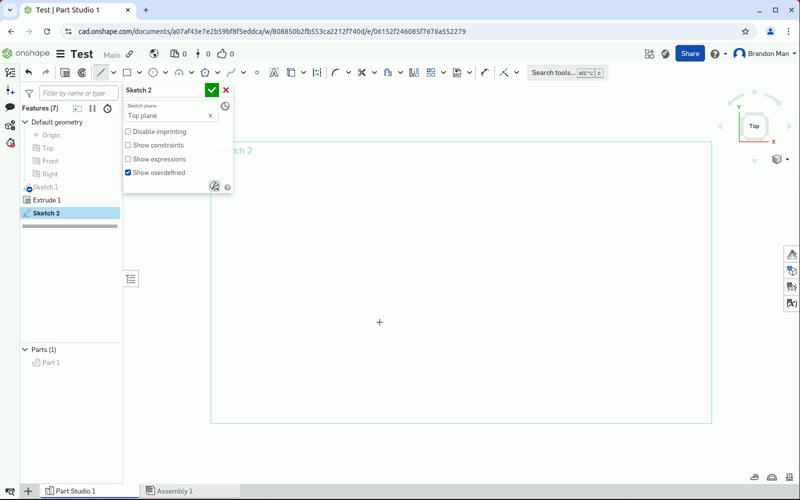
key_up(shift)
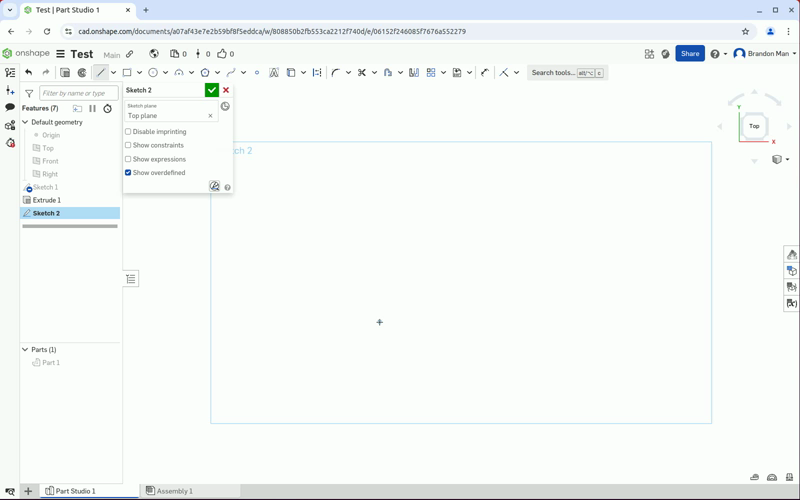
key_down(shift)
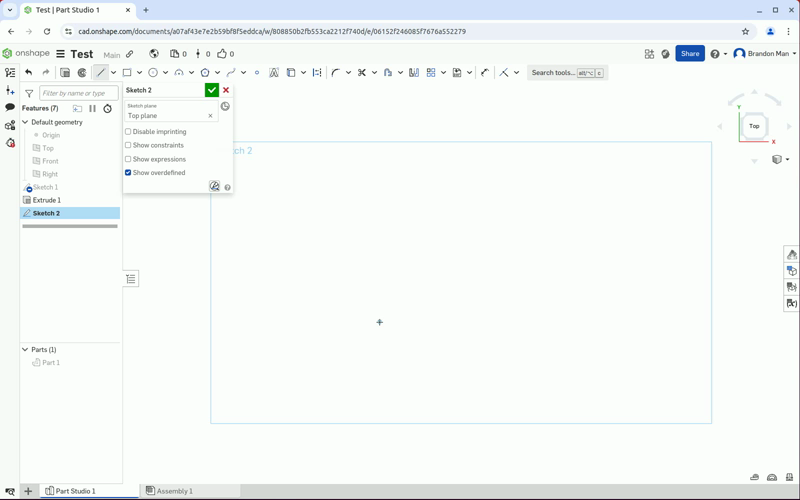
mouse_move(523, 283)
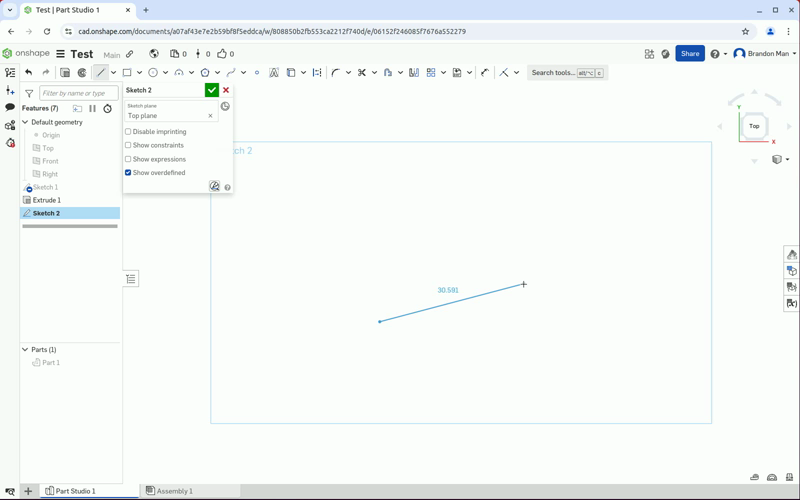
click(523, 283)
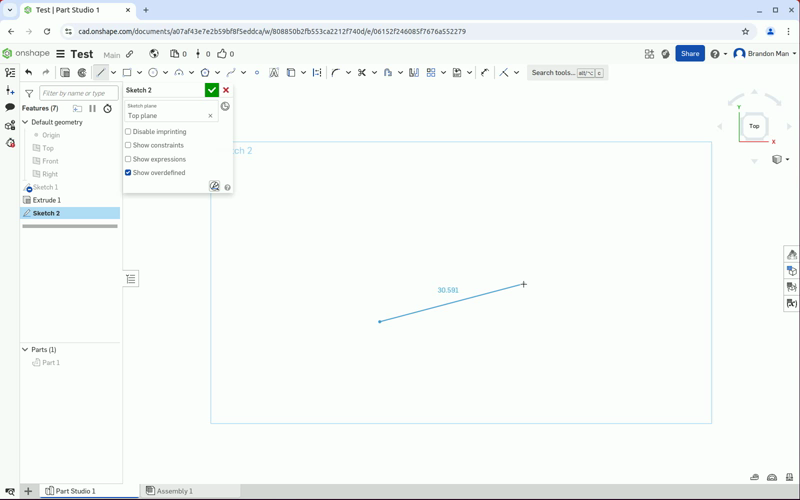
key_up(shift)
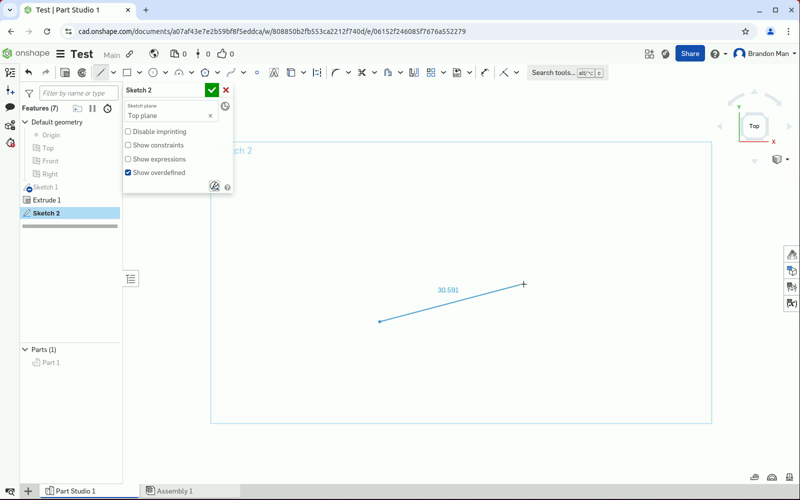
key_down(shift)
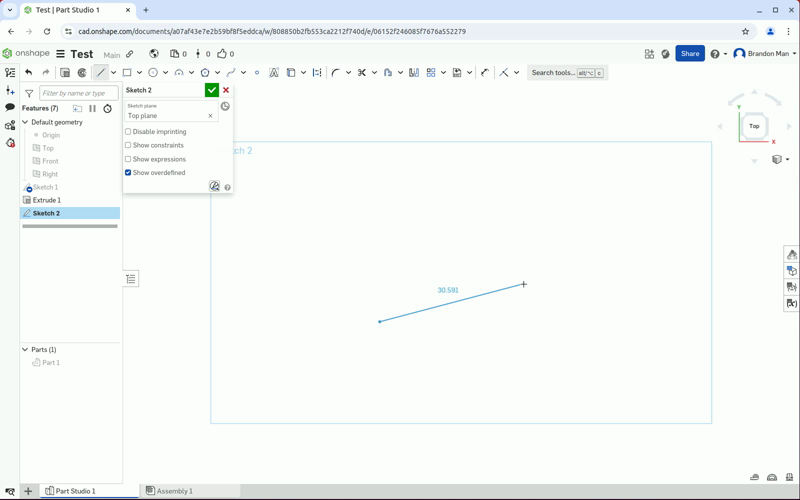
mouse_move(379, 283)
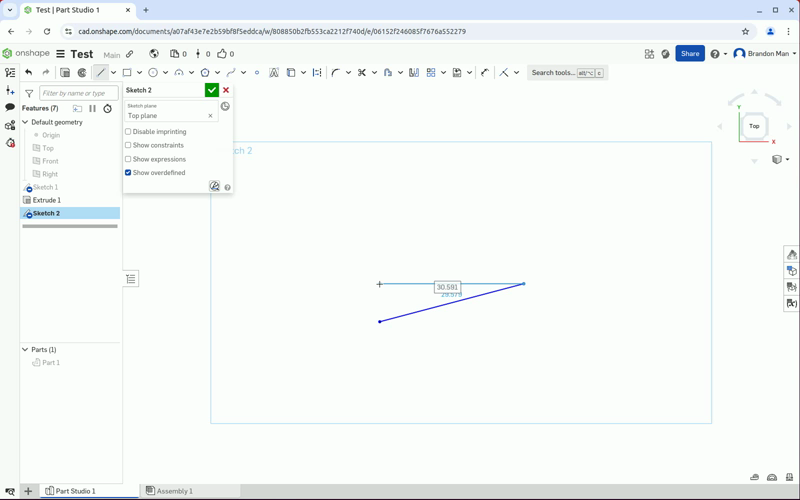
click(379, 283)
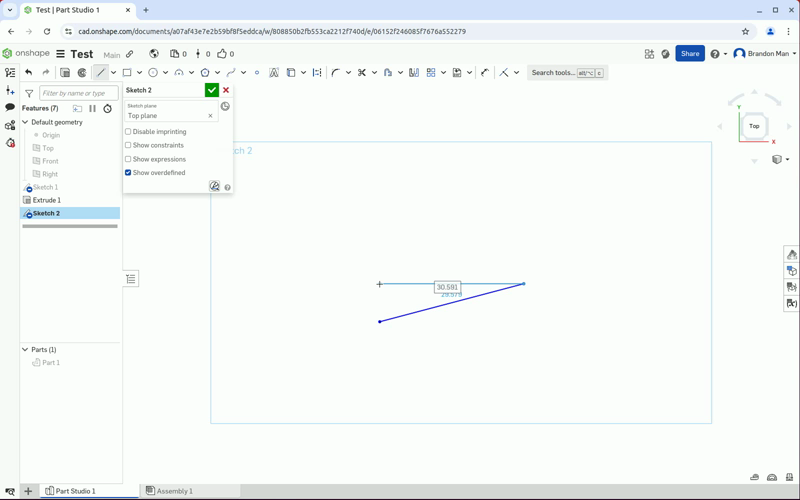
key_up(shift)
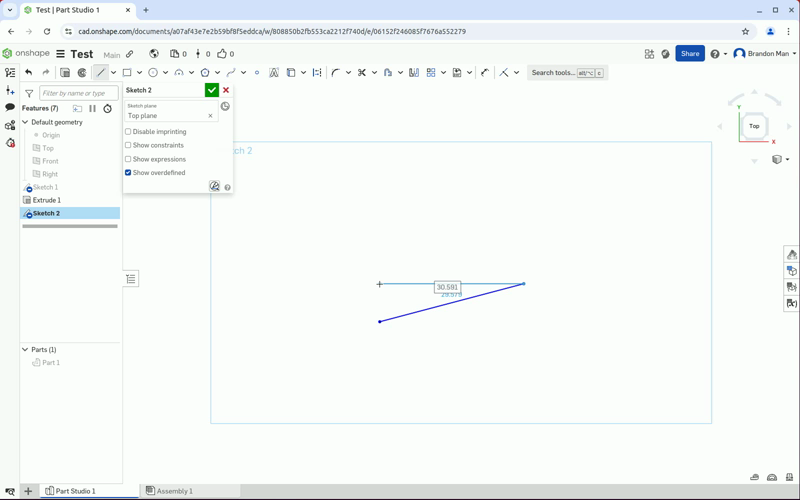
mouse_move(409, 283)
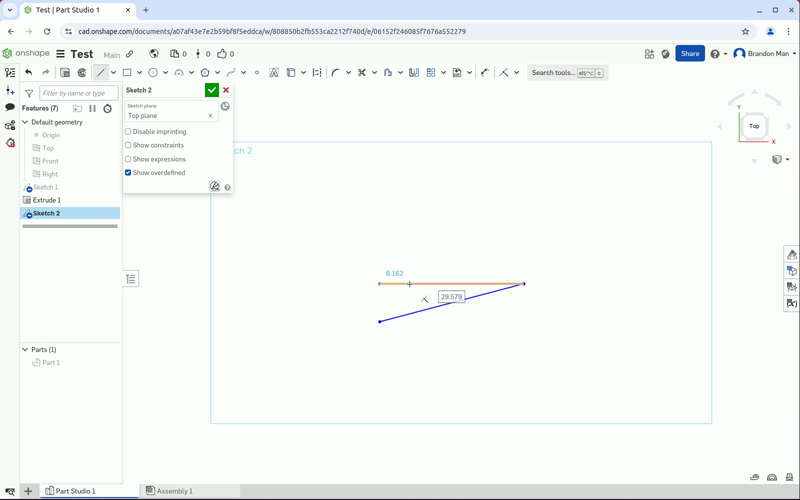
key_down(shift)
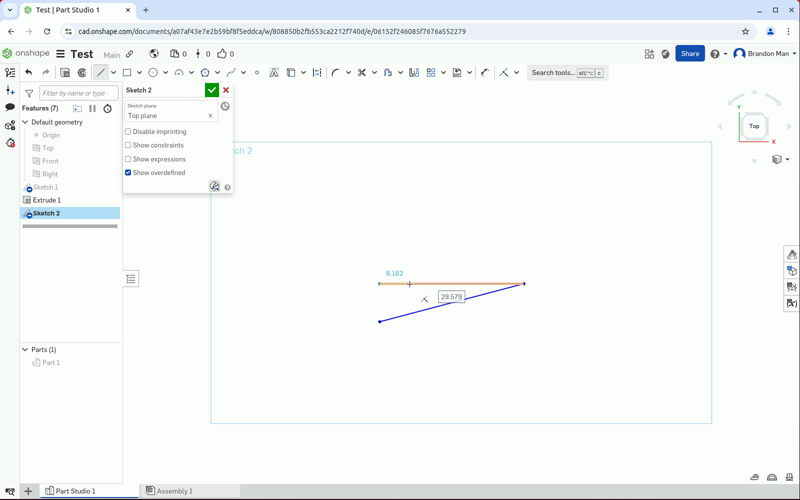
mouse_move(379, 321)
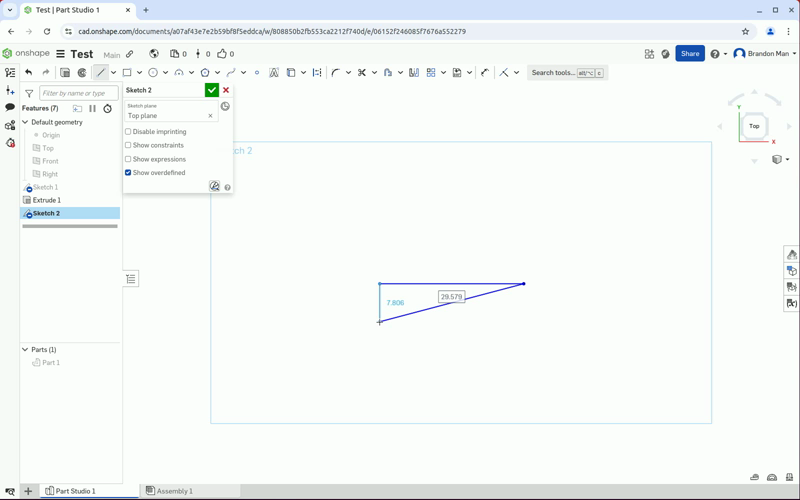
key_up(shift)
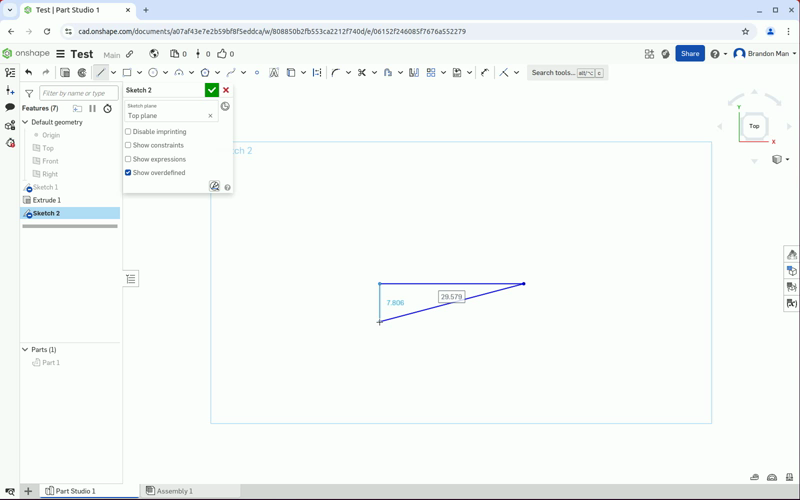
click(379, 321)
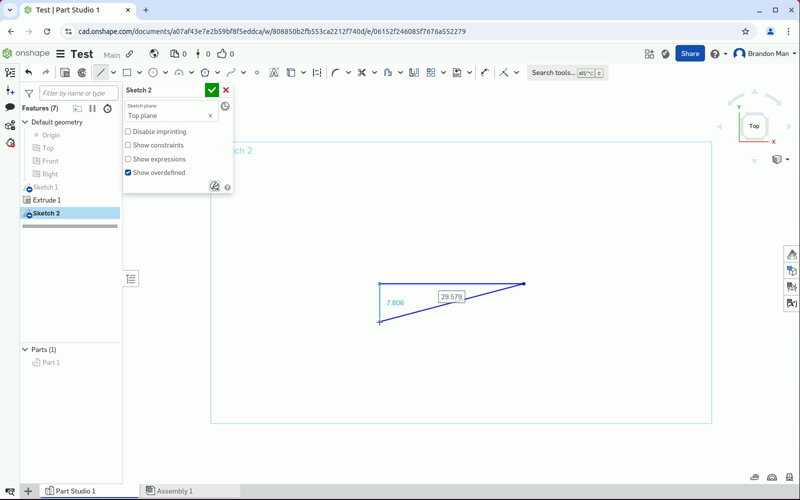
key(esc)
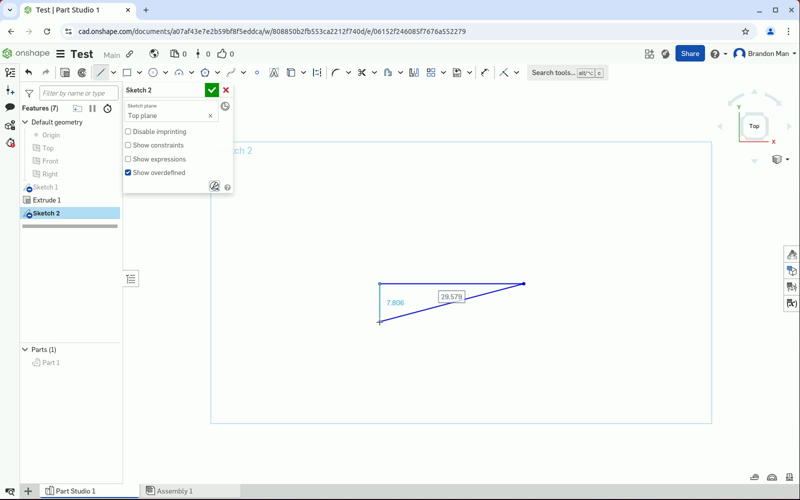
mouse_move(391, 294)
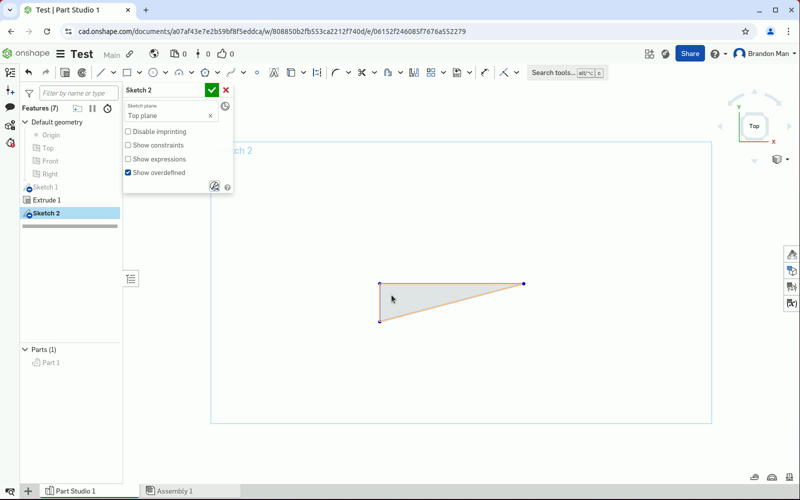
click(391, 294)
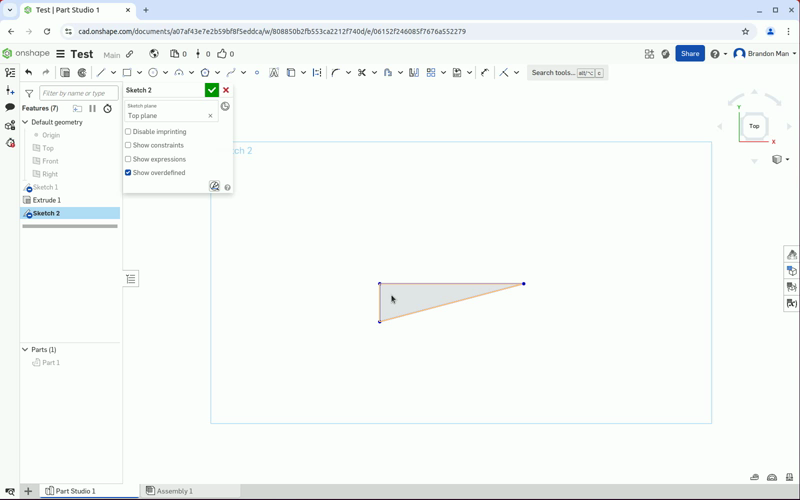
mouse_move(73, 352)
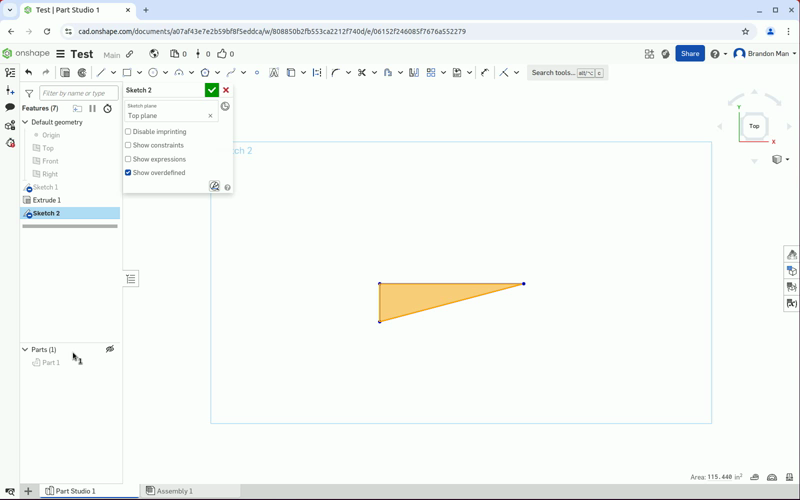
key(shift+y)
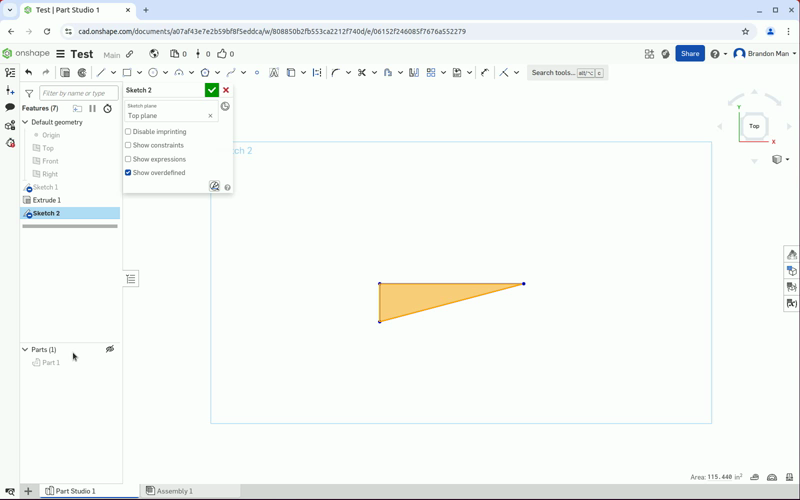
key(shift+e)
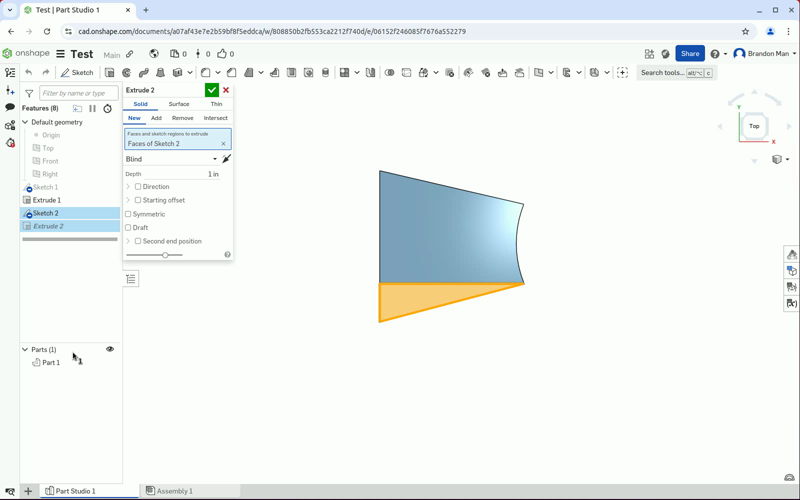
mouse_move(143, 106)
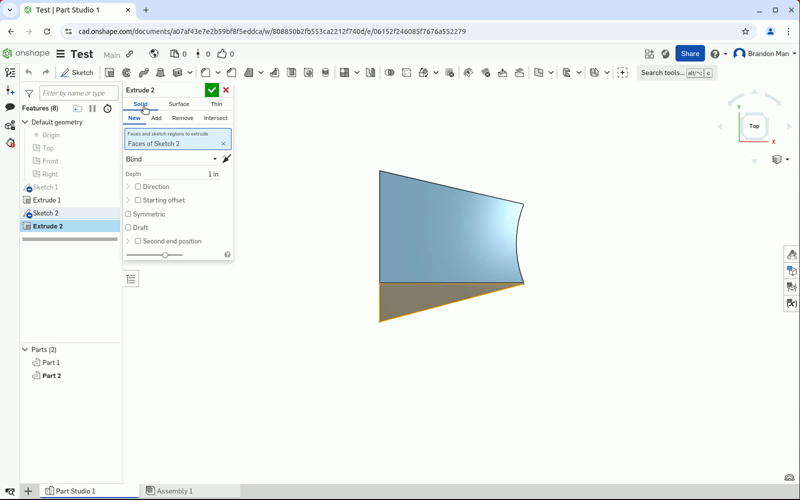
click(143, 106)
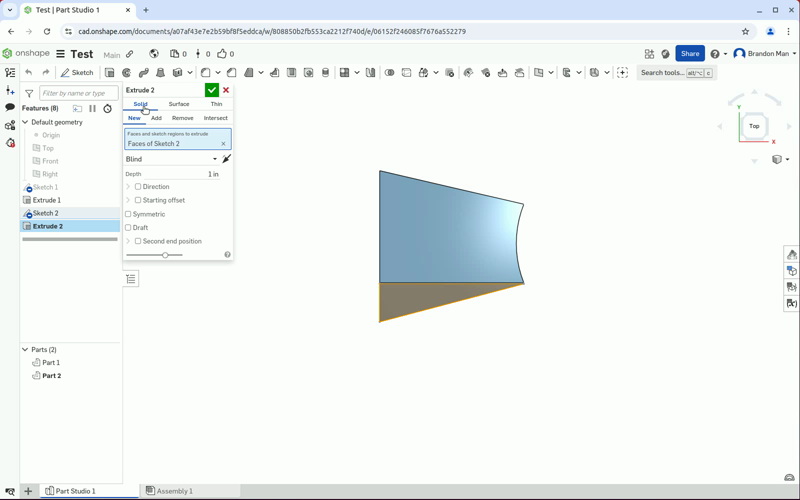
mouse_move(137, 120)
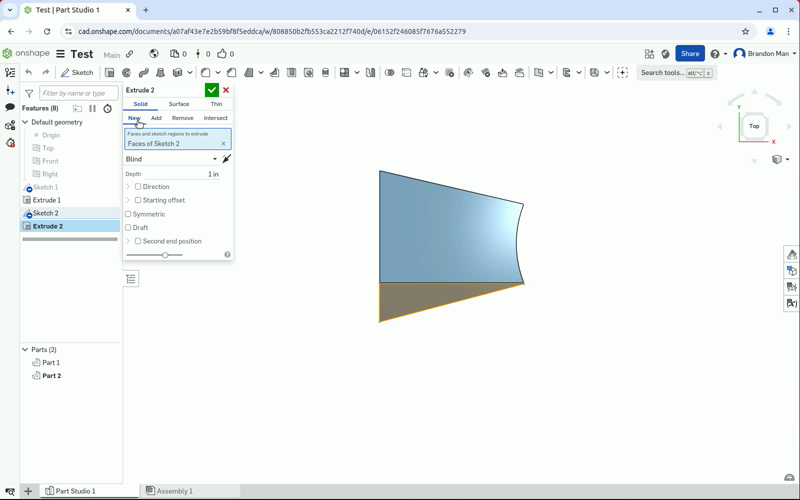
click(137, 120)
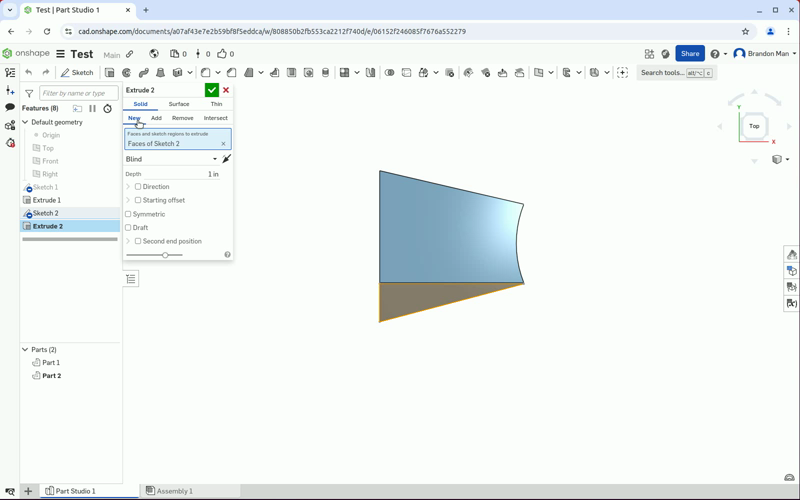
key(tab, 4)
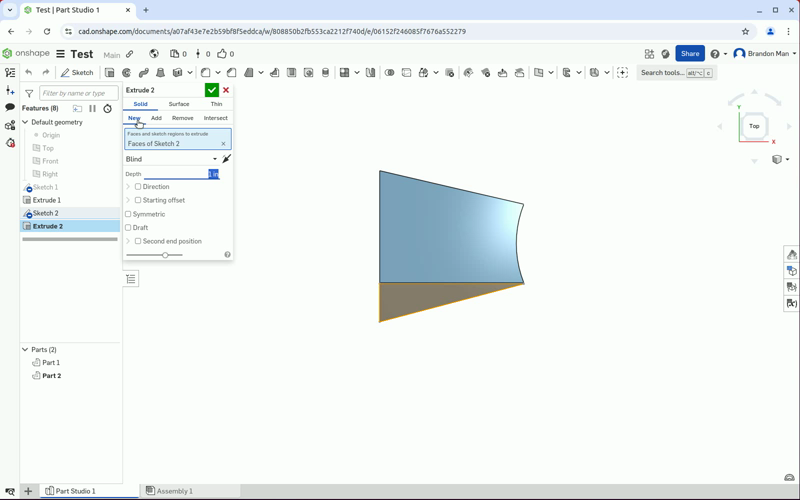
text(5.536)
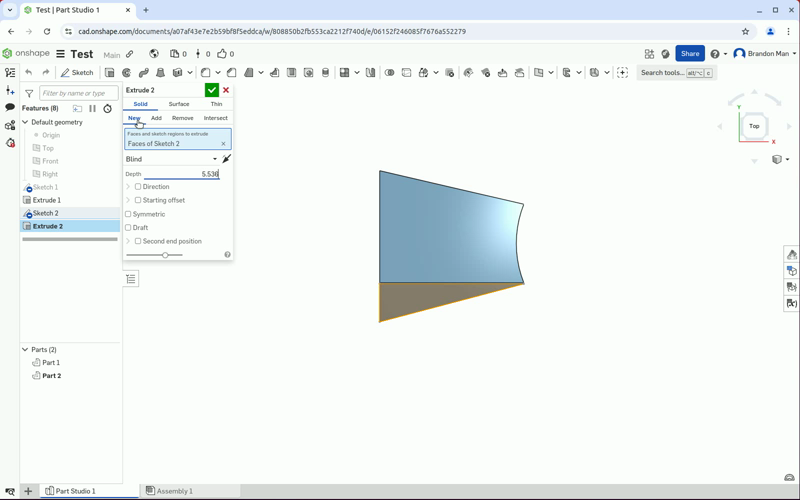
key(enter)
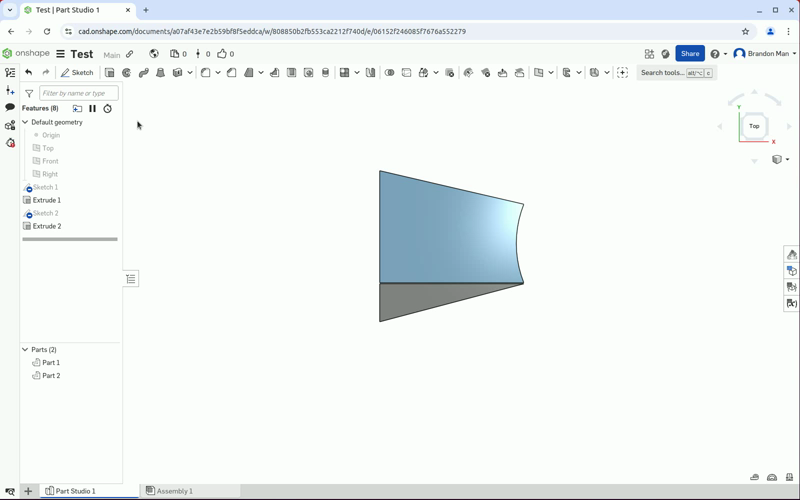
key(shift+h)
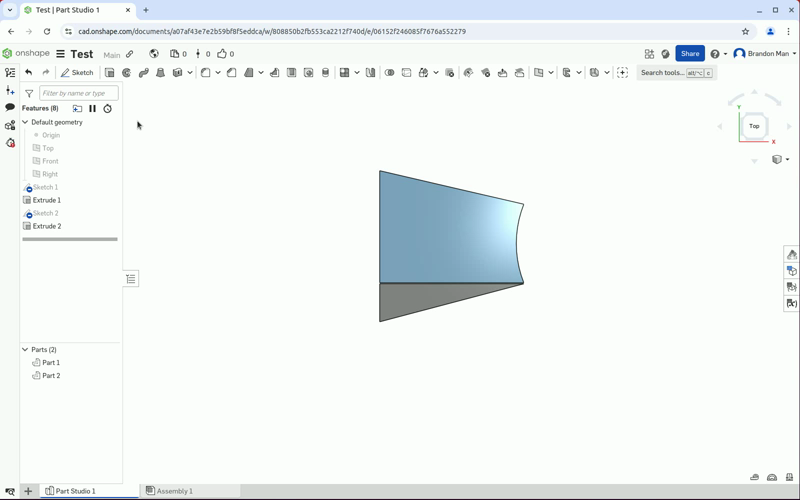
key(shift+h)
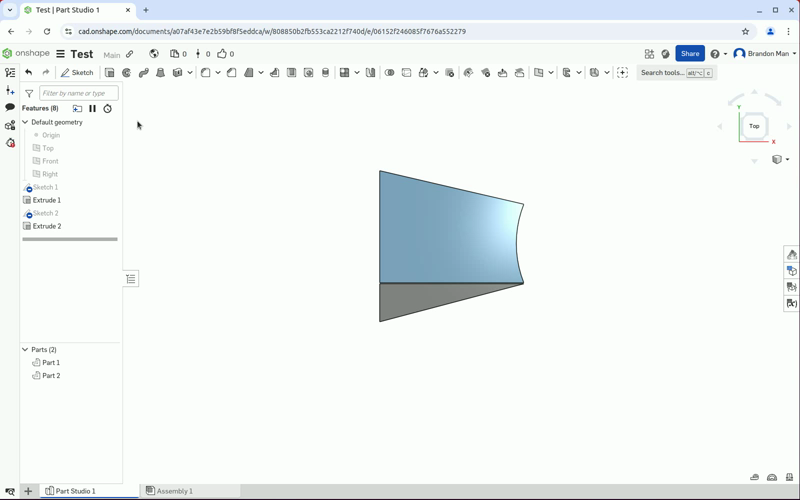
mouse_move(73, 189)
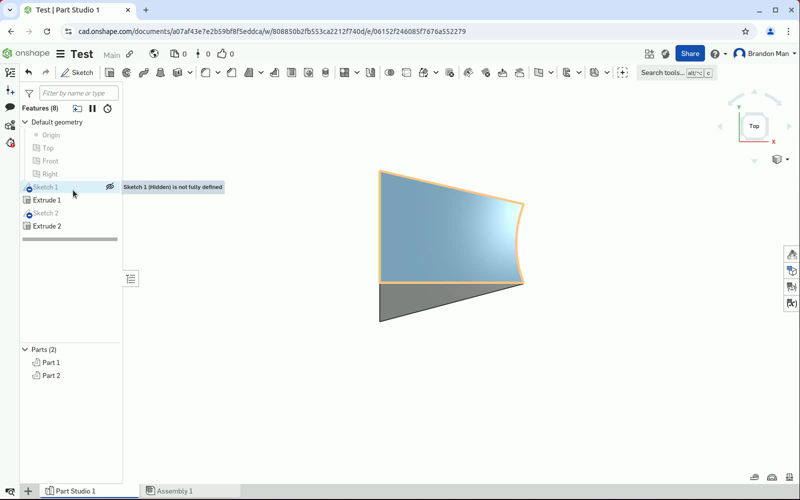
click(73, 189)
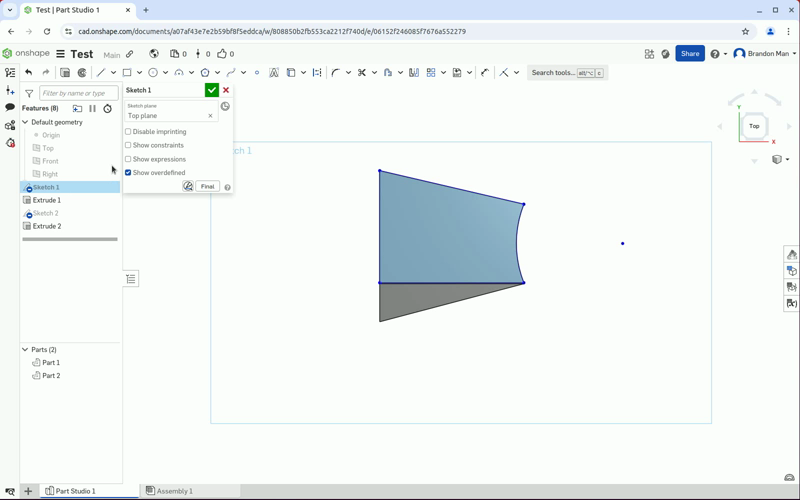
mouse_move(229, 92)
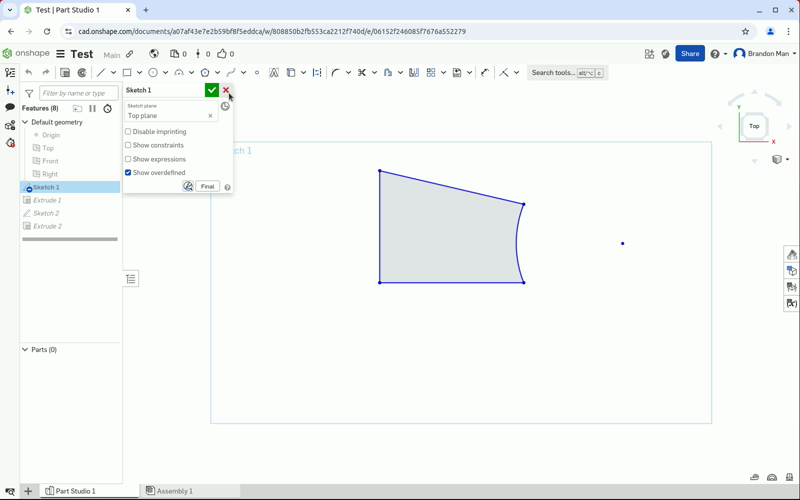
click(229, 92)
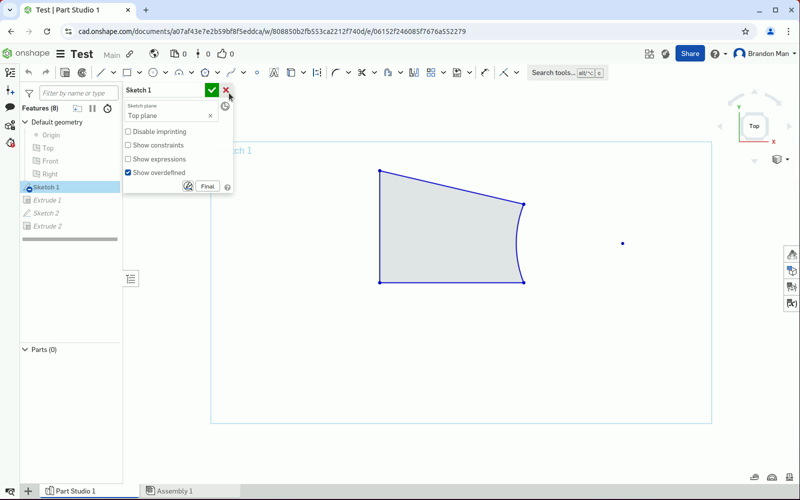
key(shift+s)
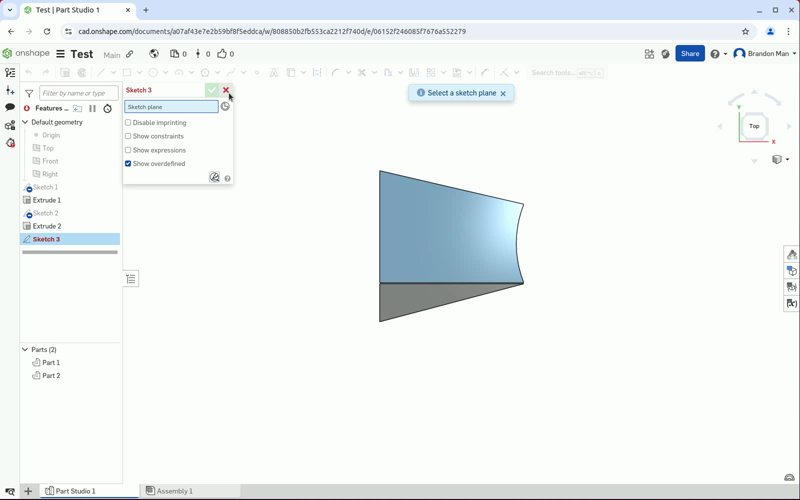
mouse_move(73, 150)
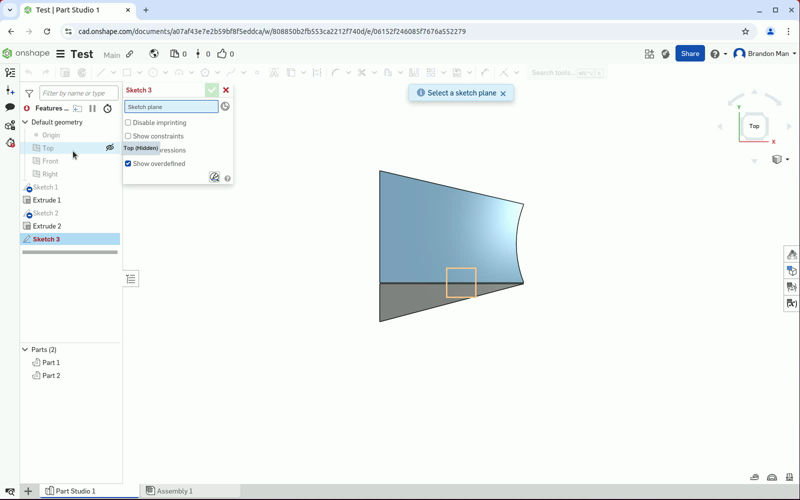
click(73, 150)
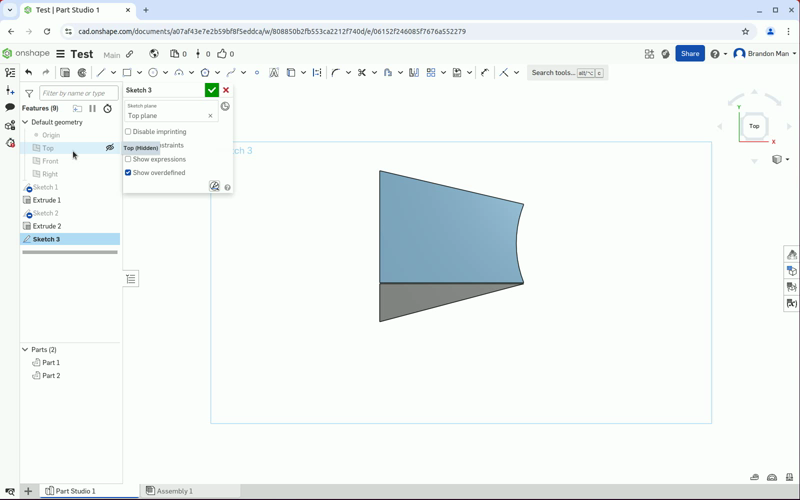
mouse_move(73, 352)
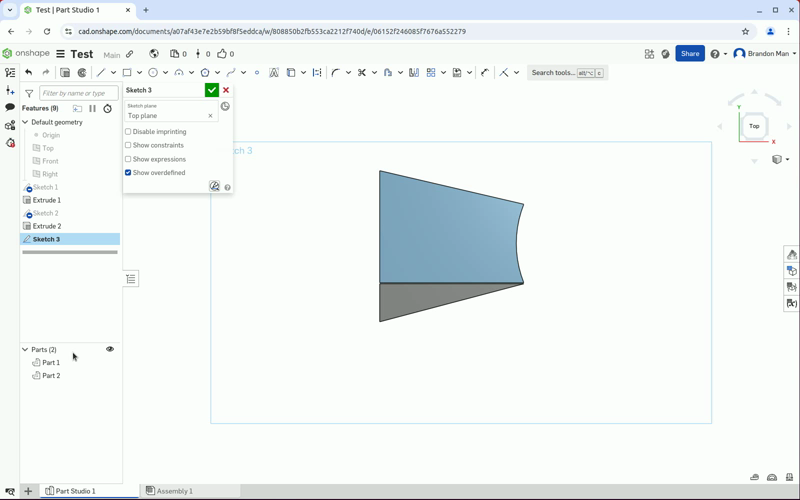
key(y)
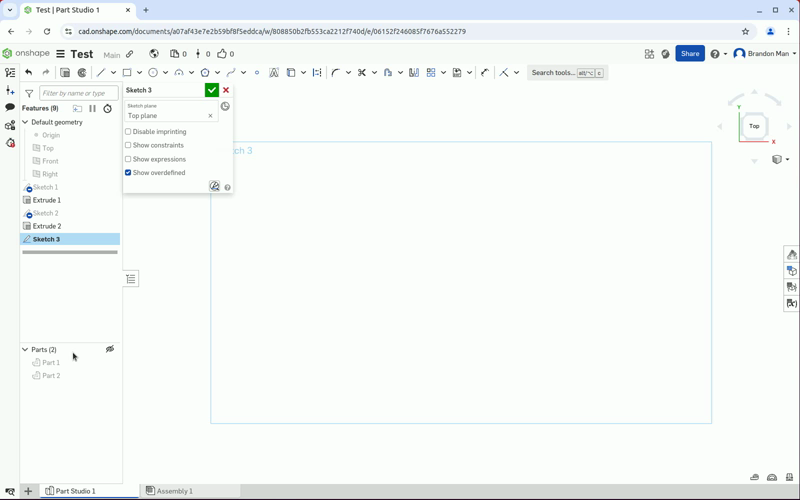
key(l)
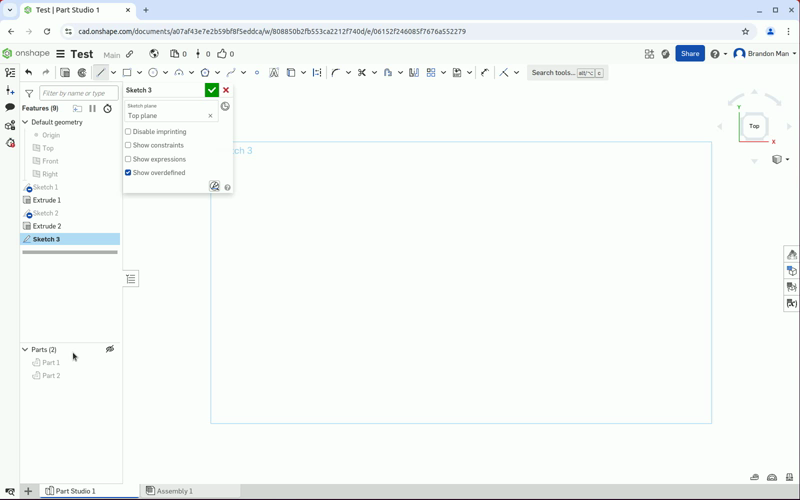
key_down(shift)
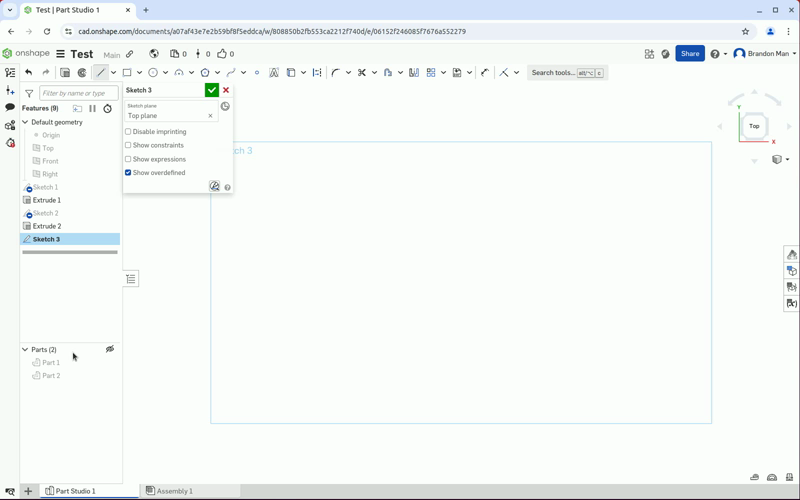
mouse_move(379, 321)
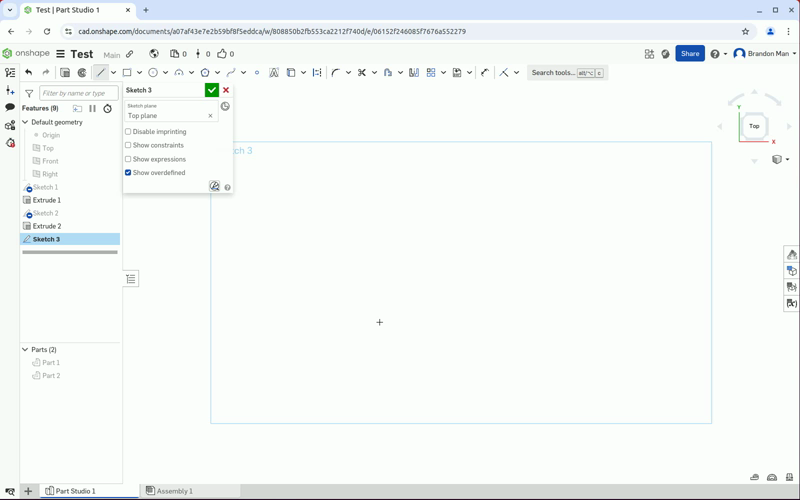
click(379, 321)
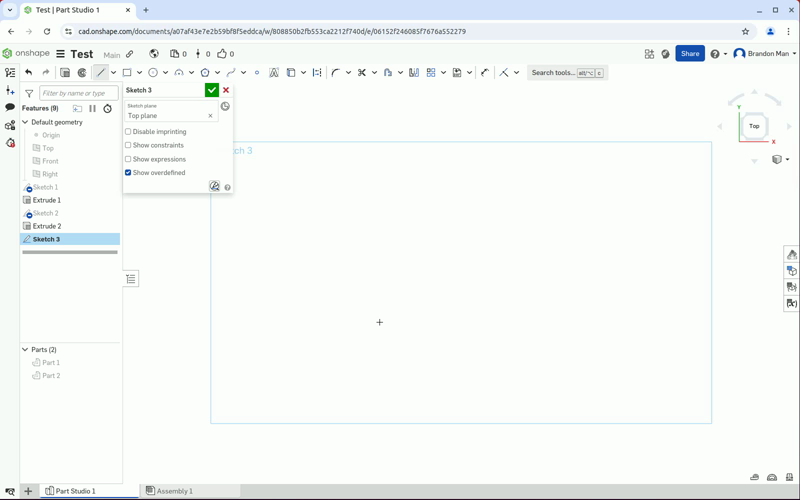
key_up(shift)
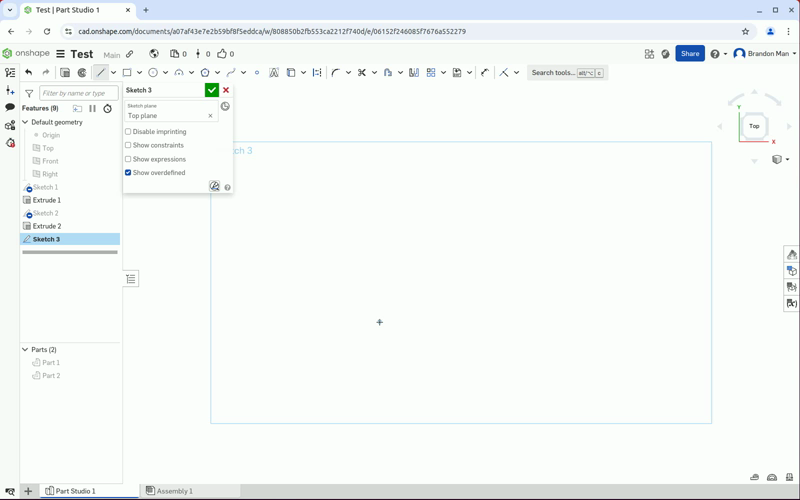
key_down(shift)
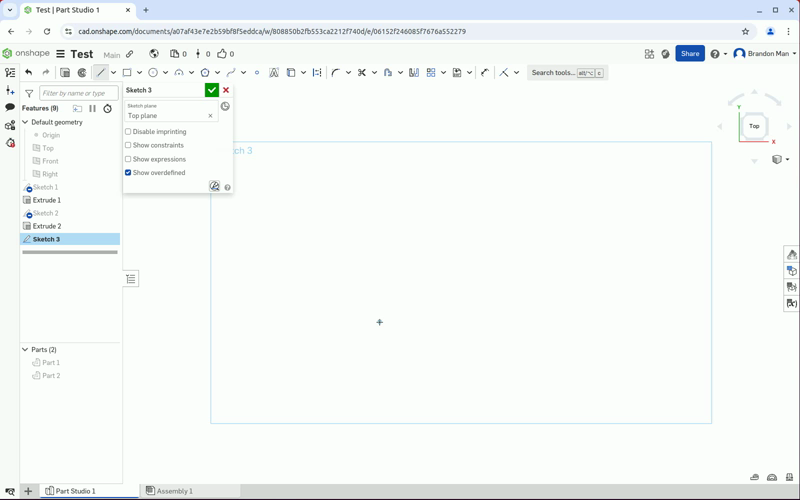
mouse_move(409, 321)
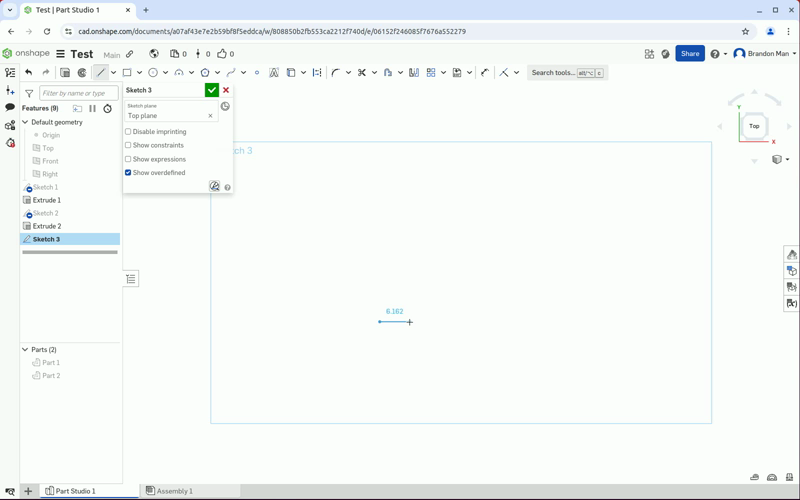
mouse_move(379, 283)
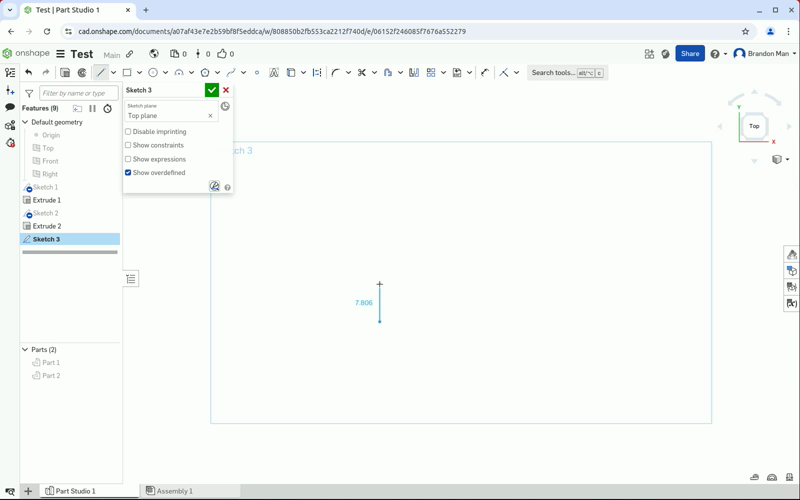
click(379, 283)
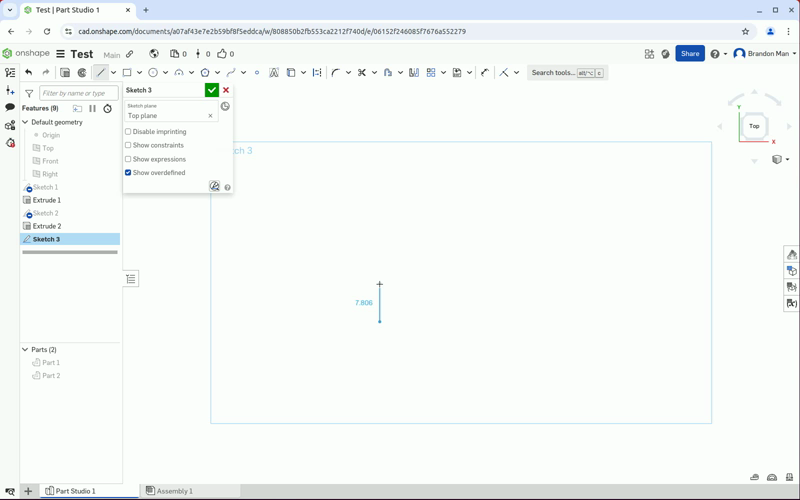
key_up(shift)
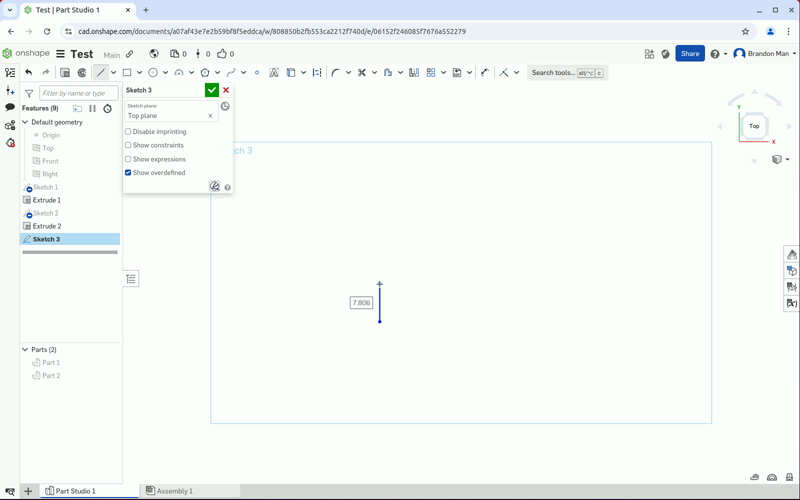
key_down(shift)
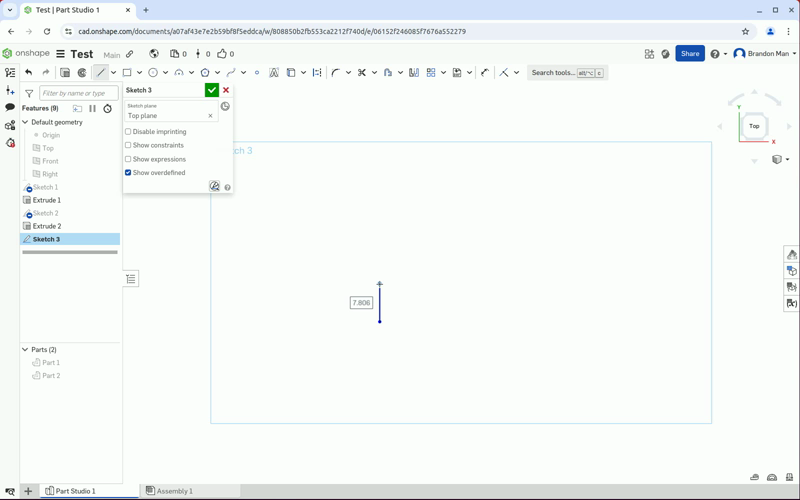
mouse_move(379, 170)
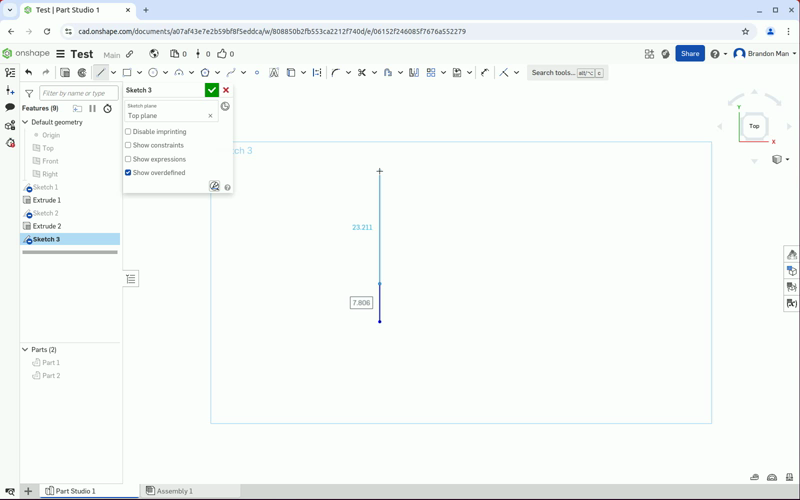
click(379, 170)
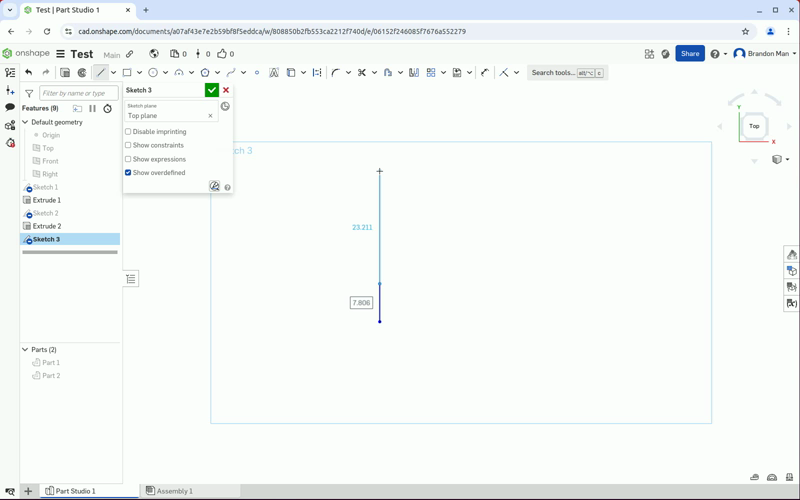
key_up(shift)
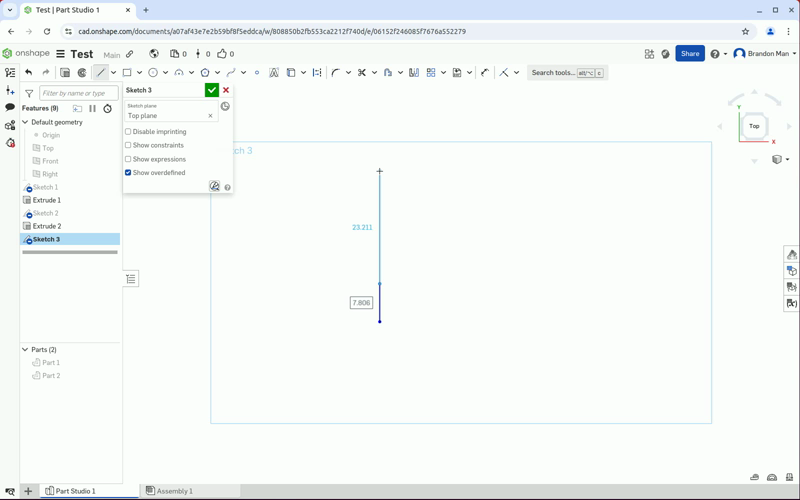
key(esc)
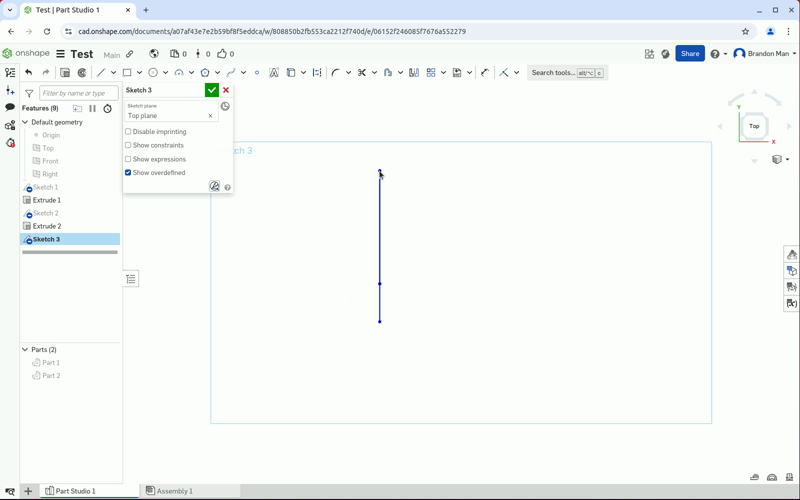
key(a)
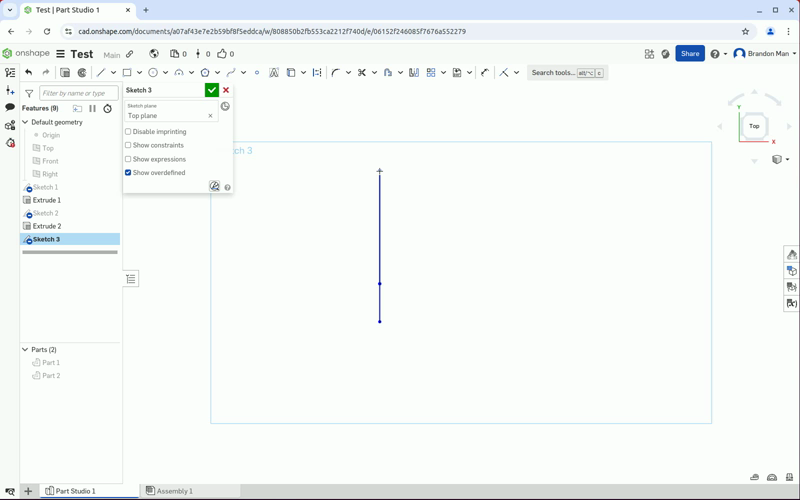
mouse_move(379, 170)
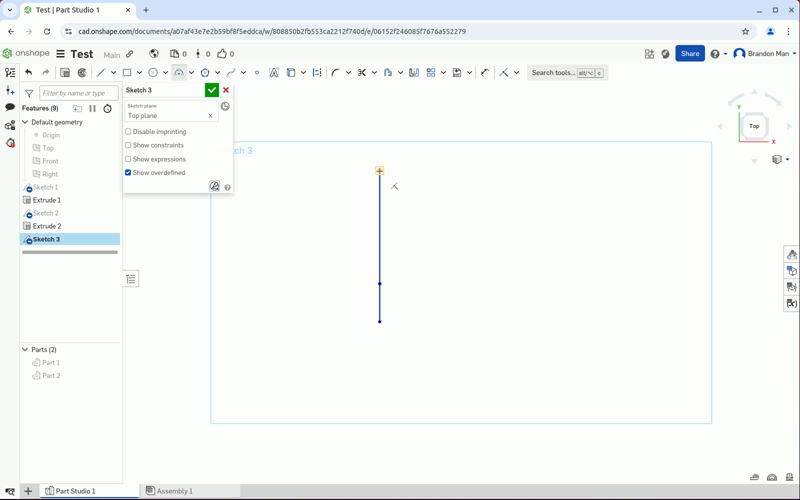
click(379, 170)
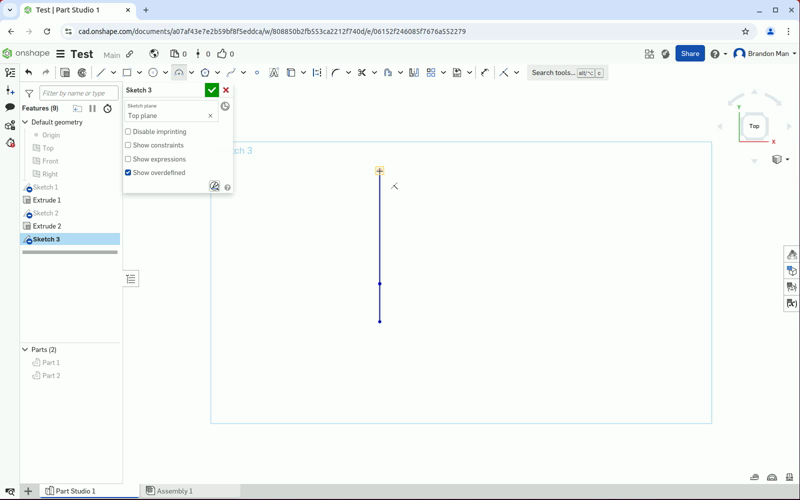
mouse_move(379, 321)
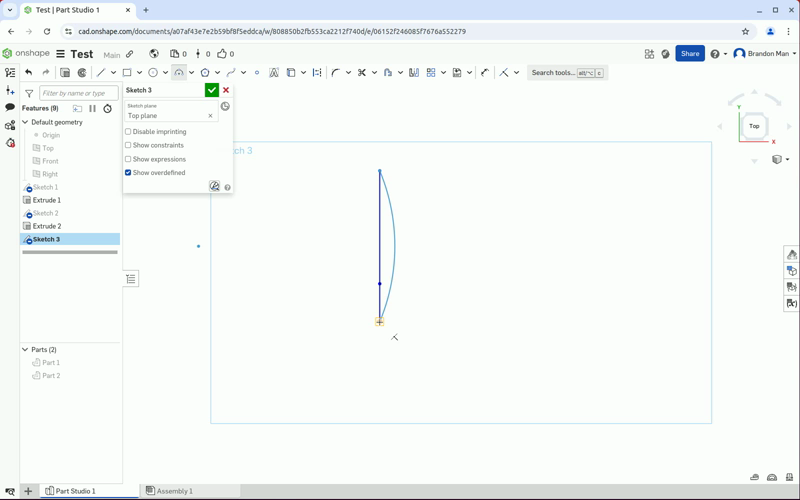
click(379, 321)
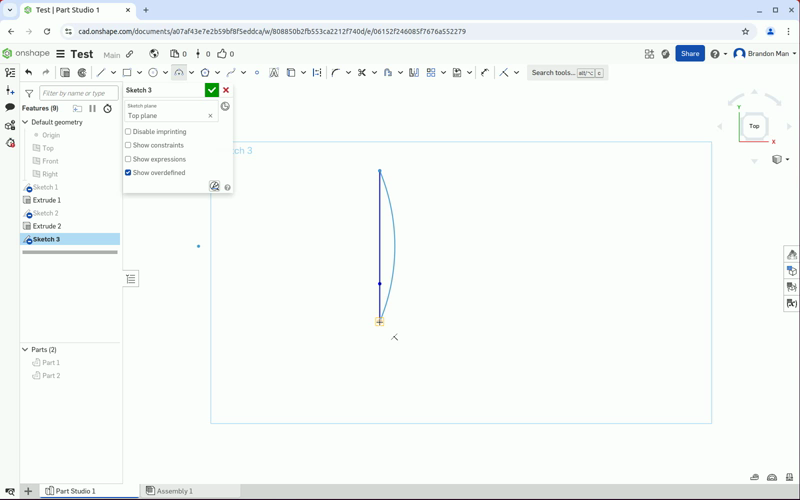
key_down(shift)
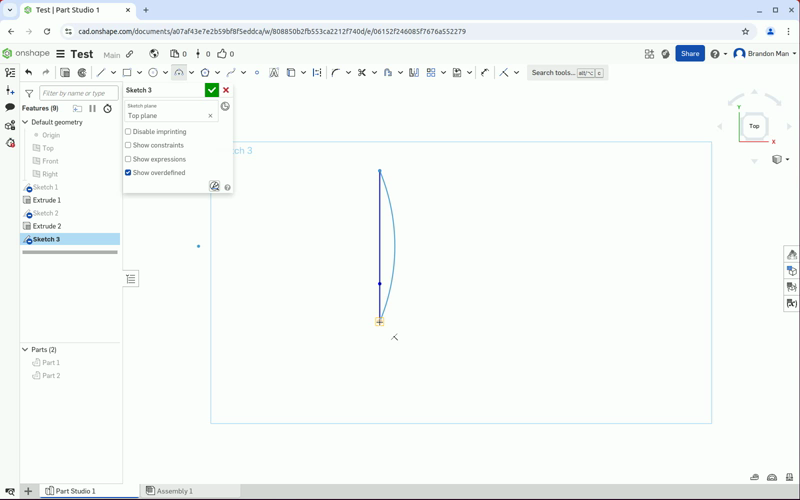
mouse_move(366, 246)
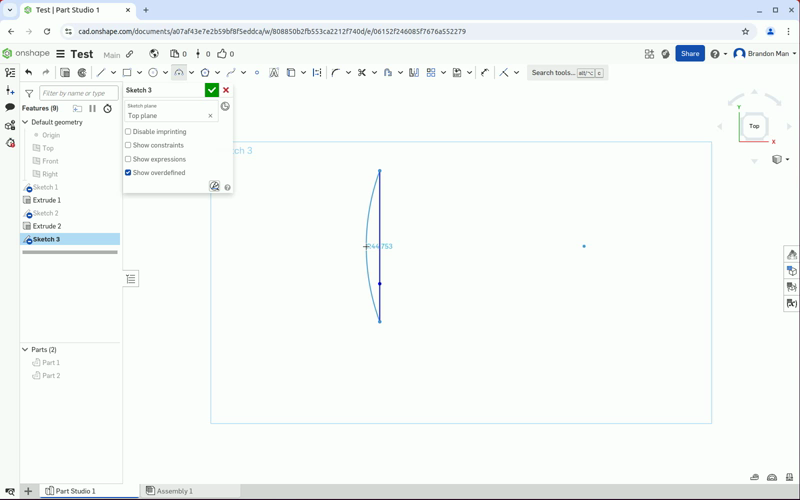
click(366, 246)
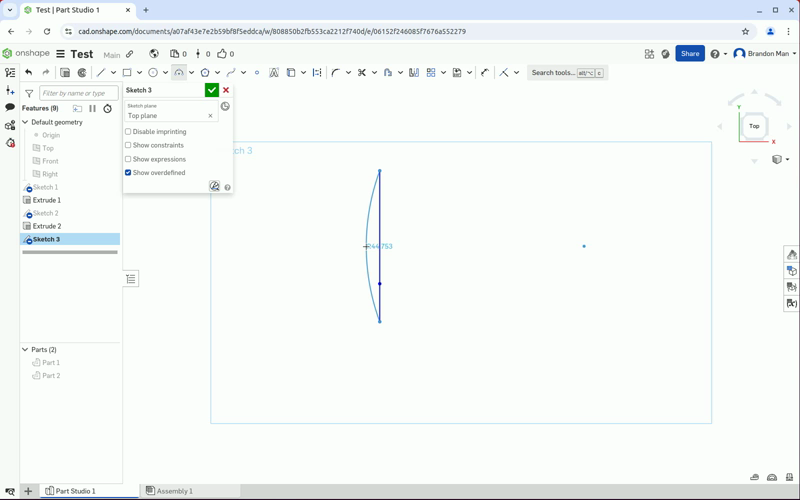
key_up(shift)
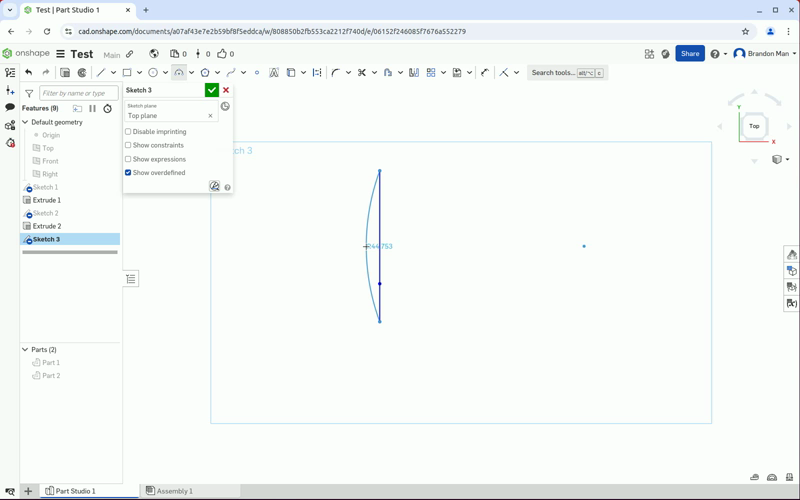
key(esc)
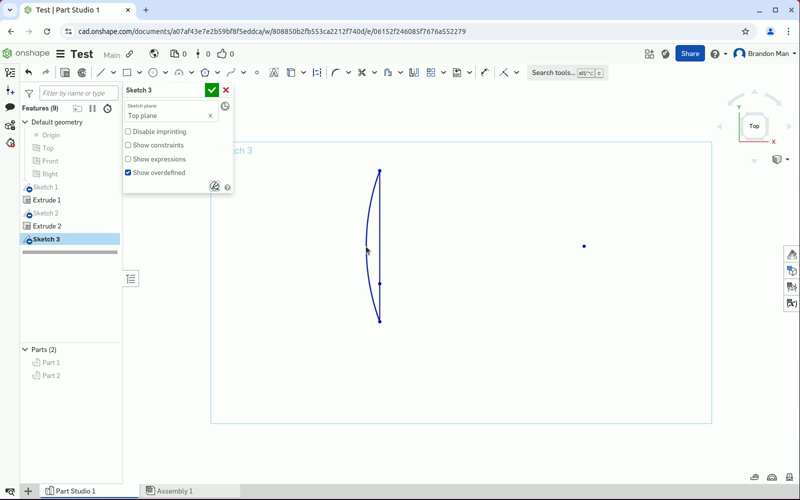
mouse_move(369, 226)
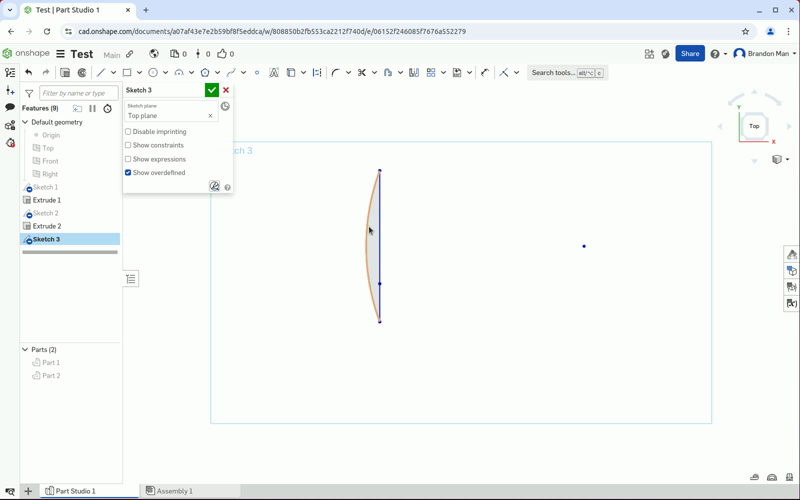
scroll(6)
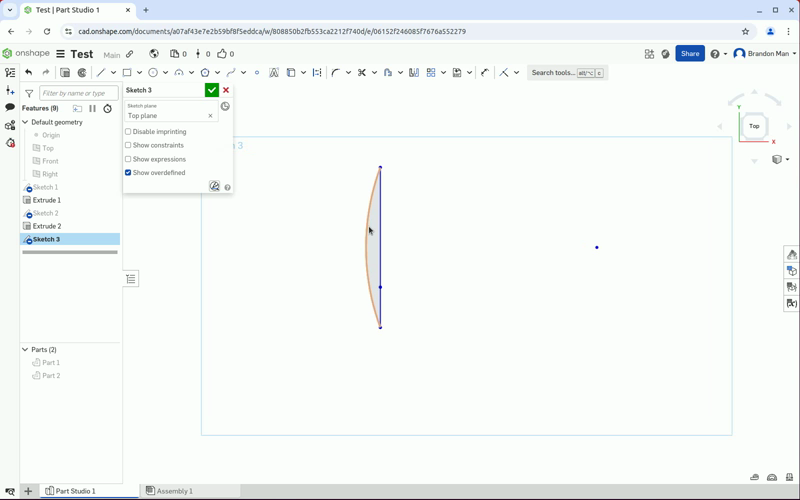
scroll(6)
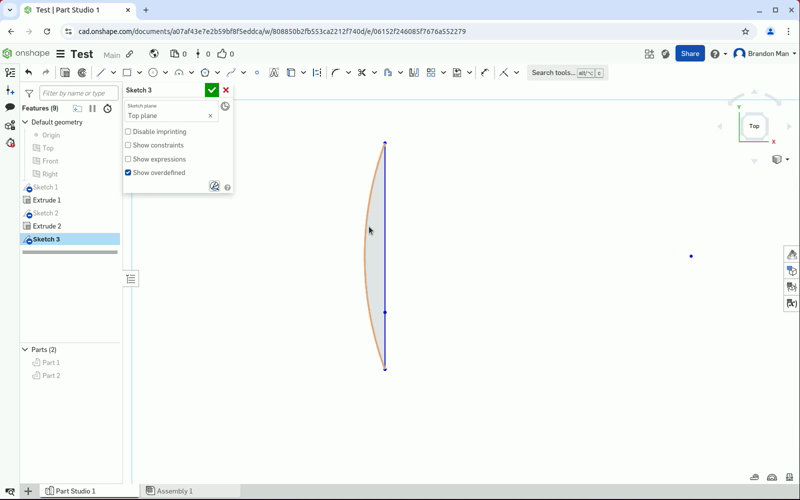
scroll(6)
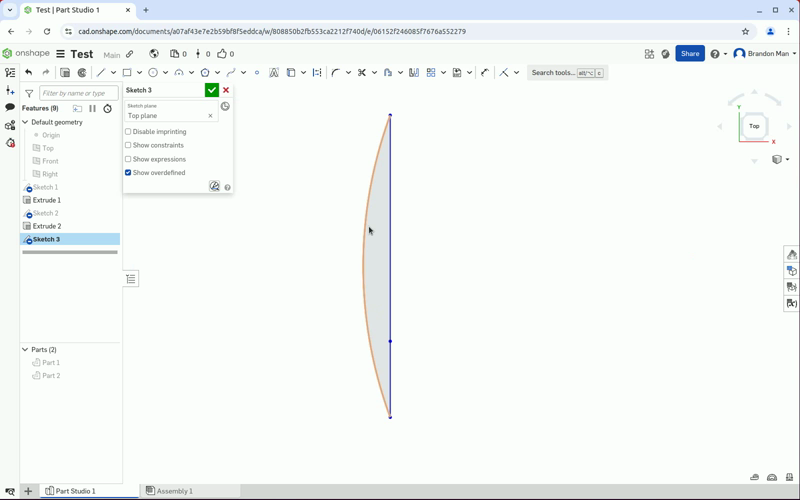
scroll(6)
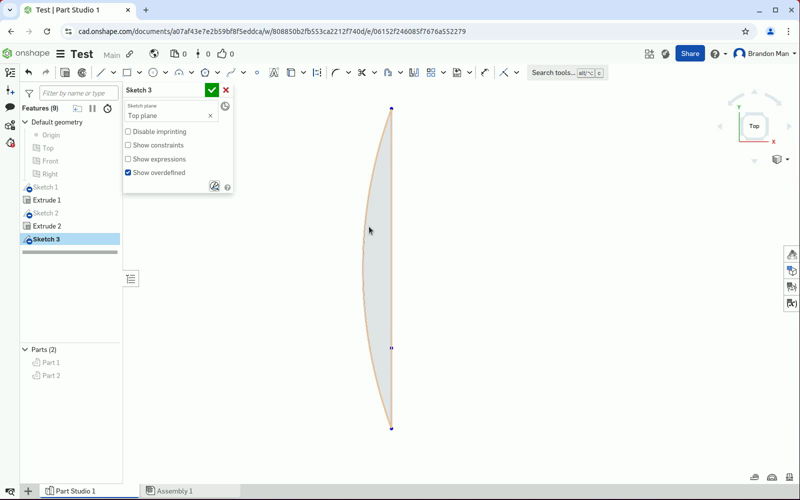
scroll(6)
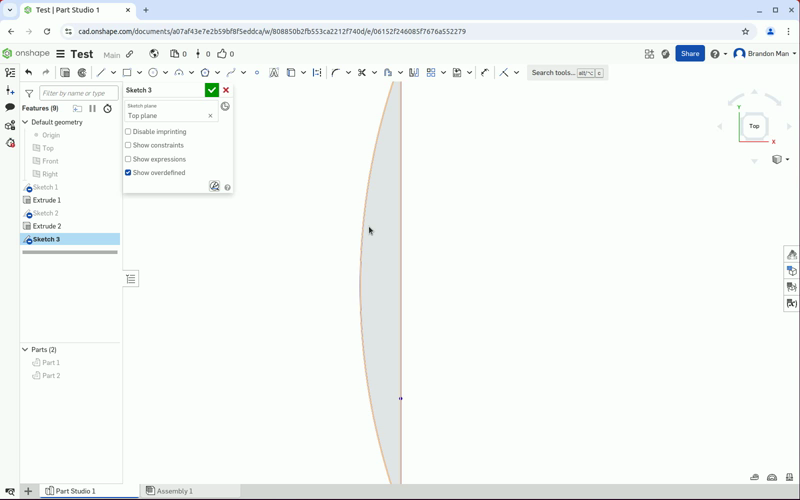
scroll(6)
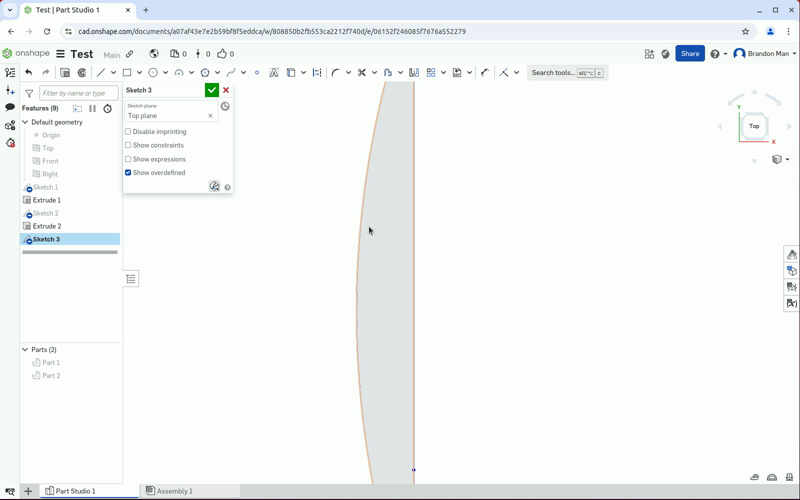
scroll(6)
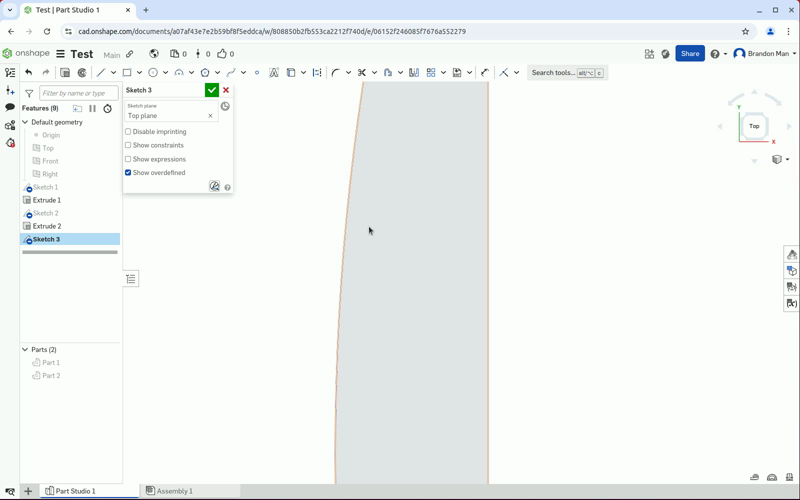
click(369, 226)
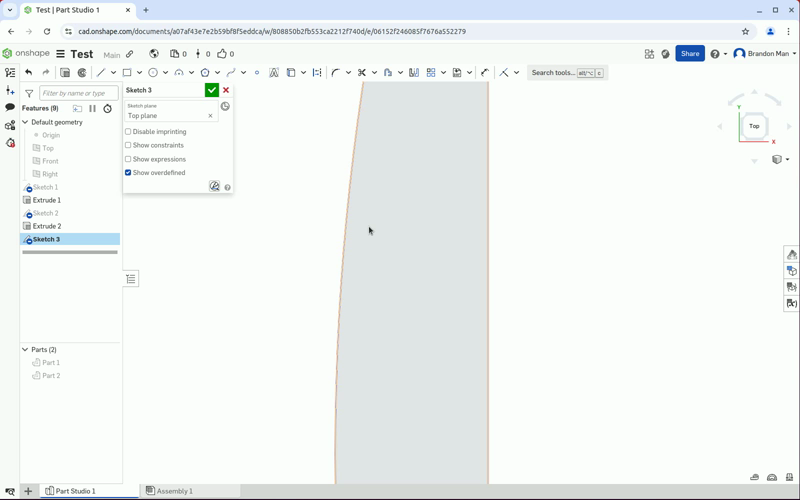
scroll(-6)
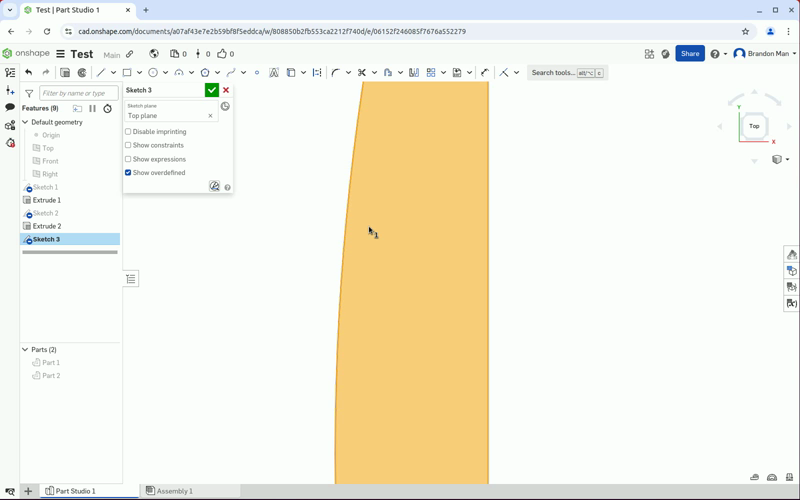
scroll(-6)
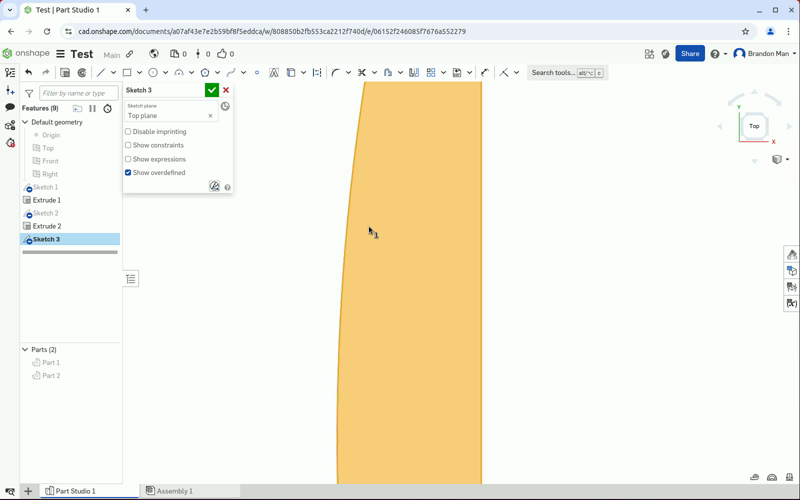
scroll(-6)
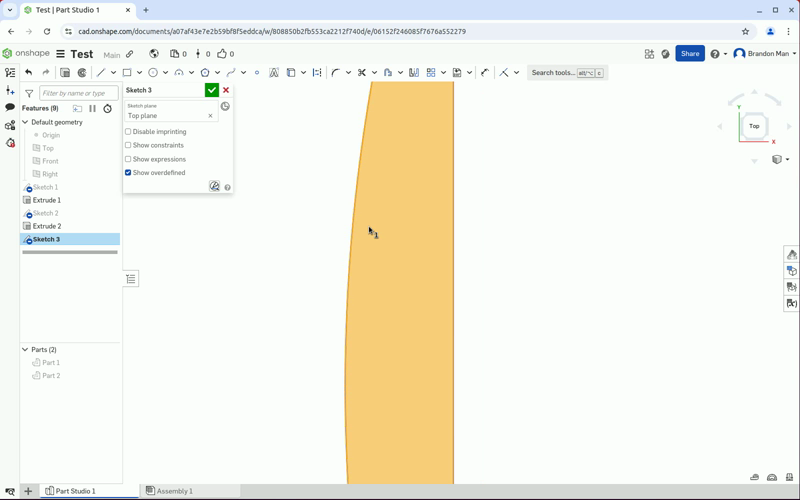
scroll(-6)
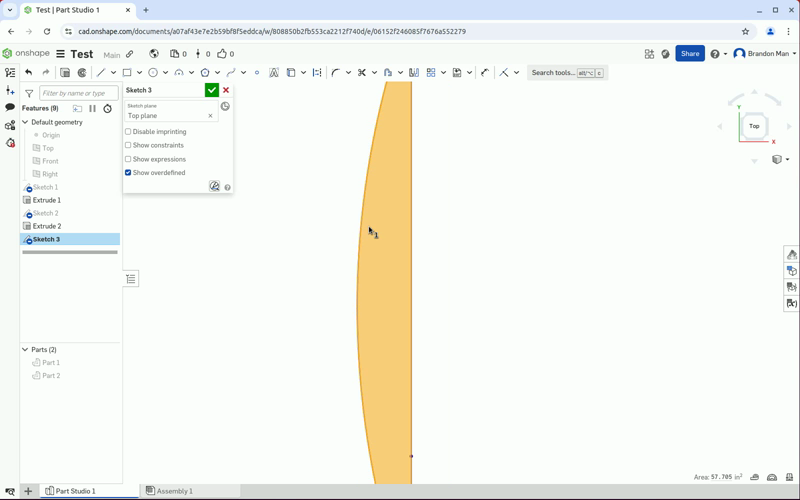
scroll(-6)
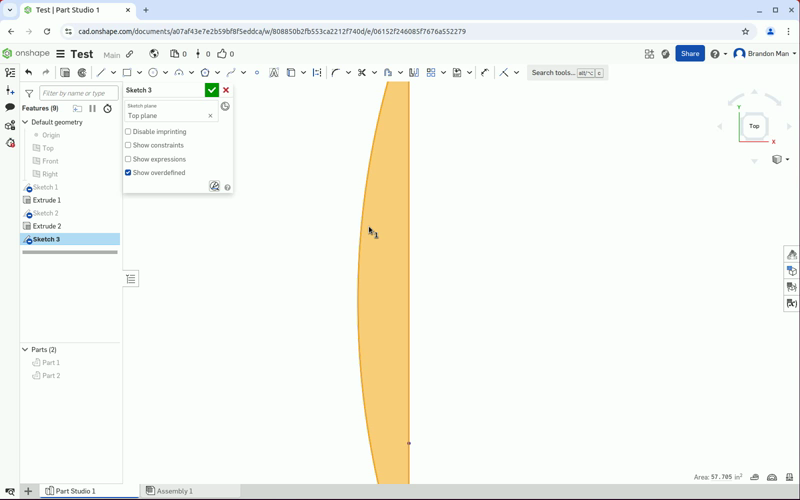
scroll(-6)
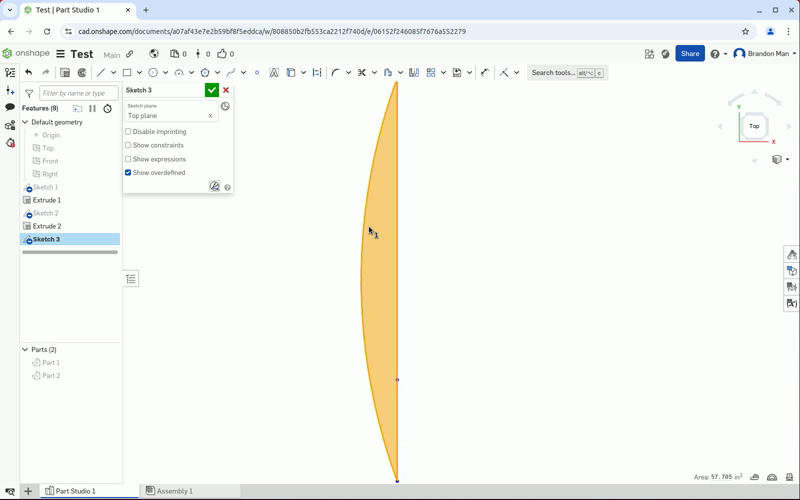
scroll(-6)
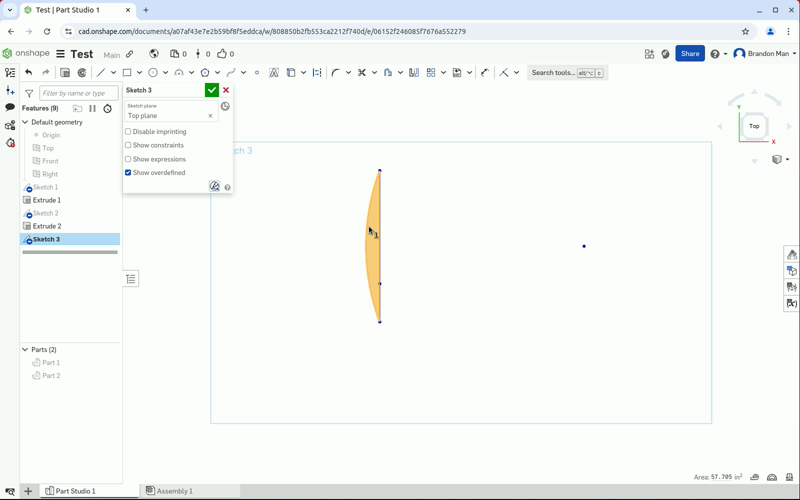
mouse_move(73, 352)
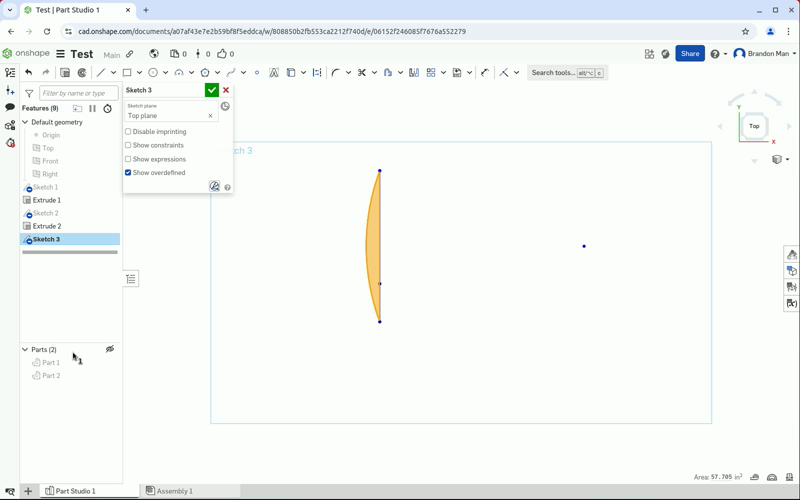
key(shift+y)
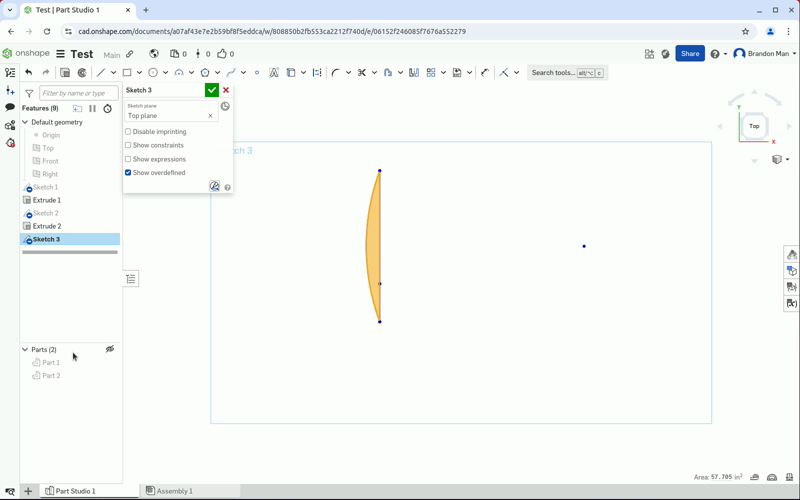
key(shift+e)
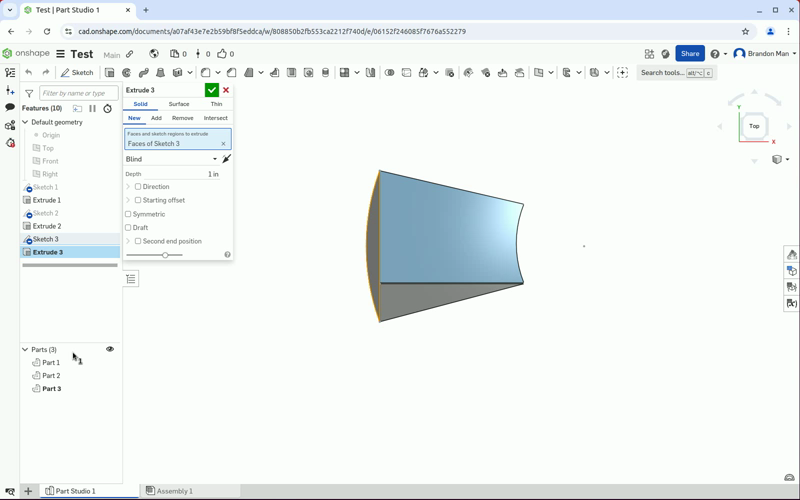
mouse_move(143, 106)
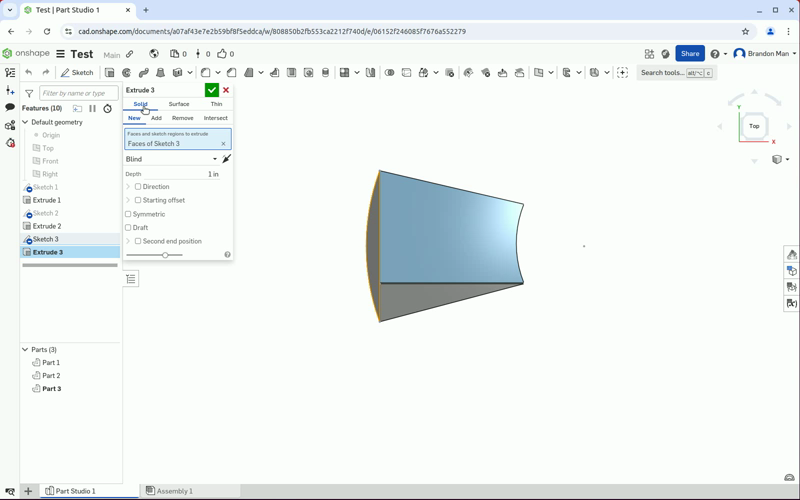
click(143, 106)
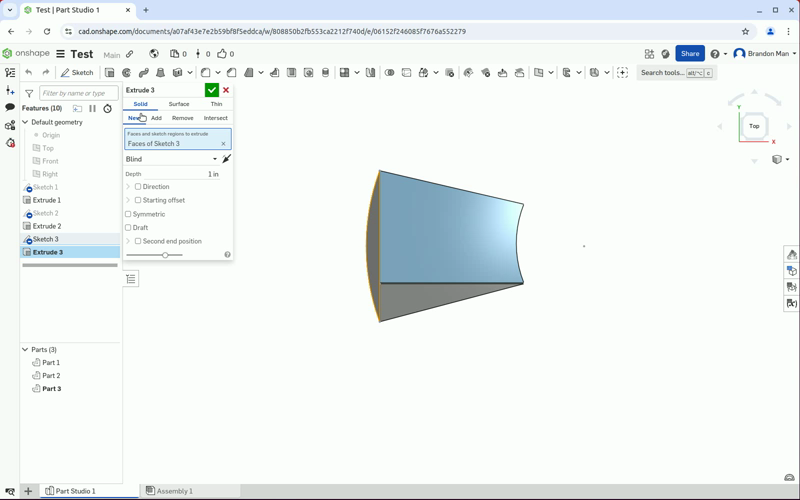
mouse_move(137, 120)
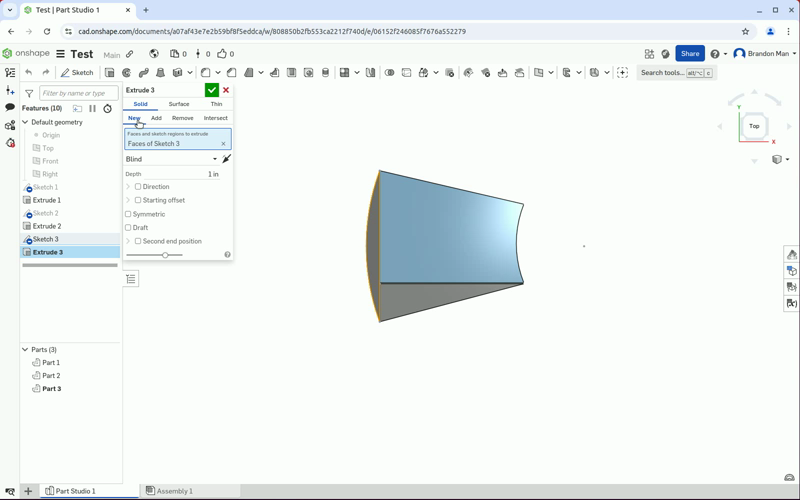
click(137, 120)
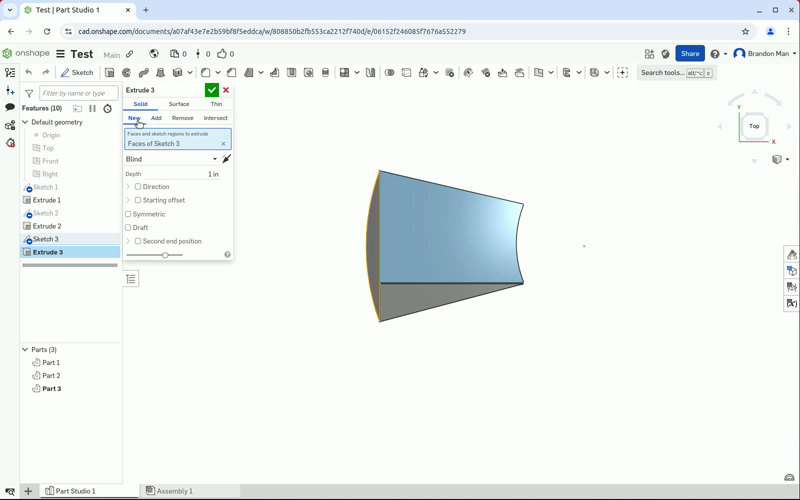
key(tab, 4)
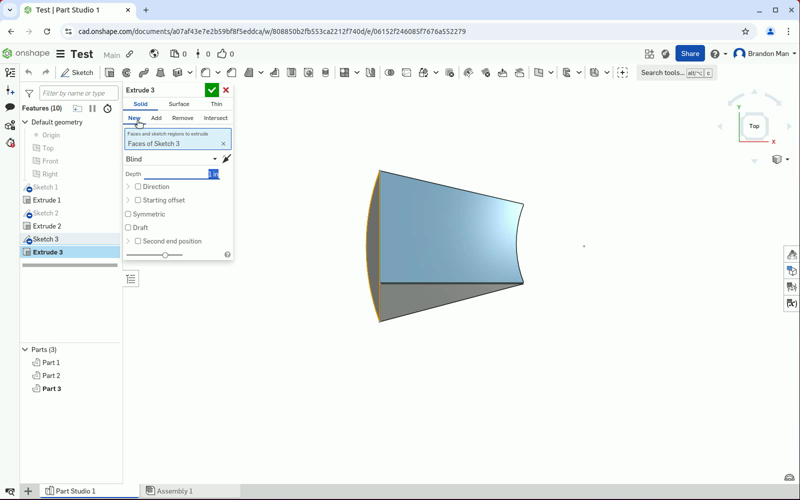
text(5.536)
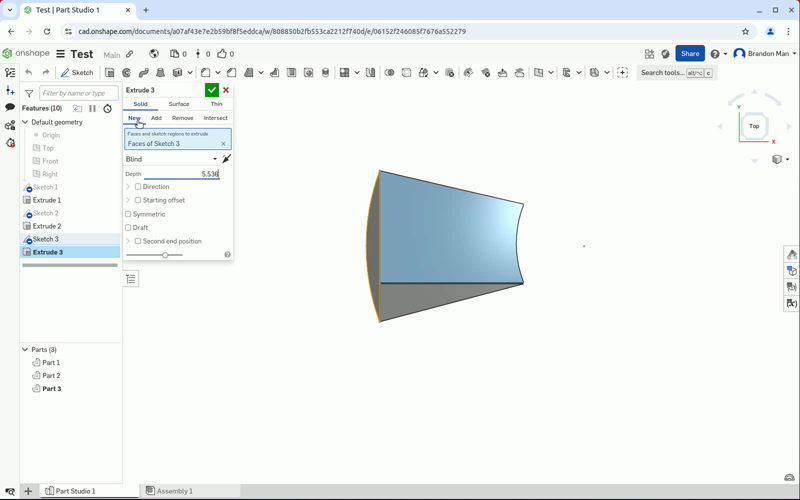
key(enter)
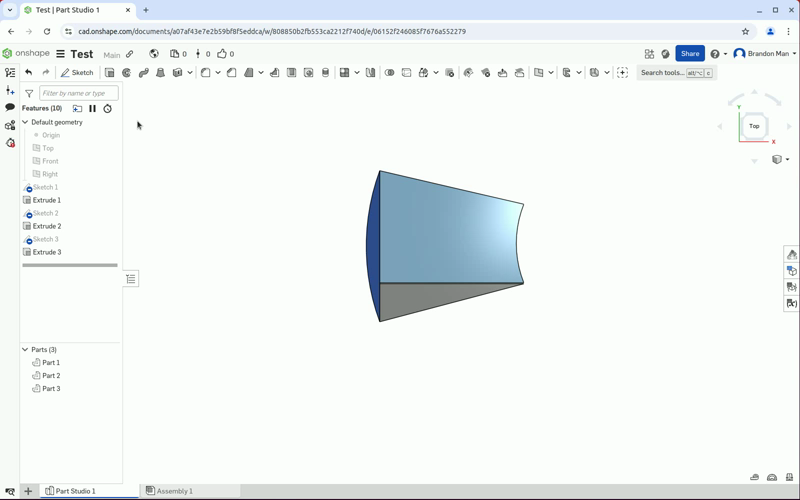
key(shift+h)
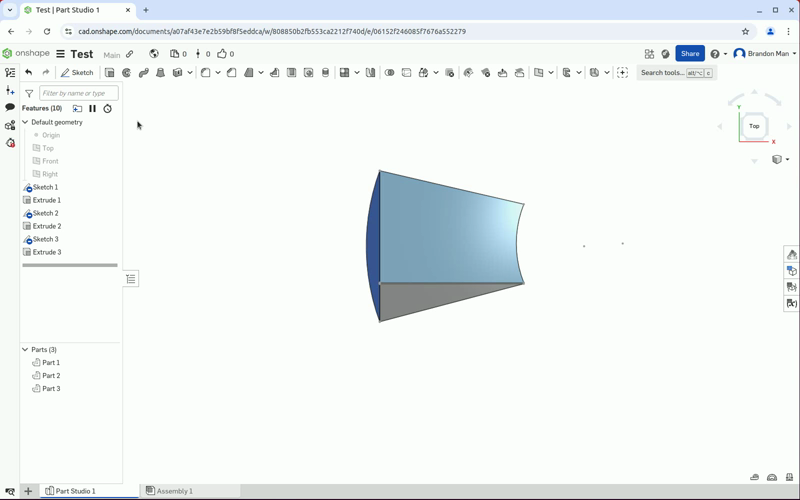
key(shift+h)
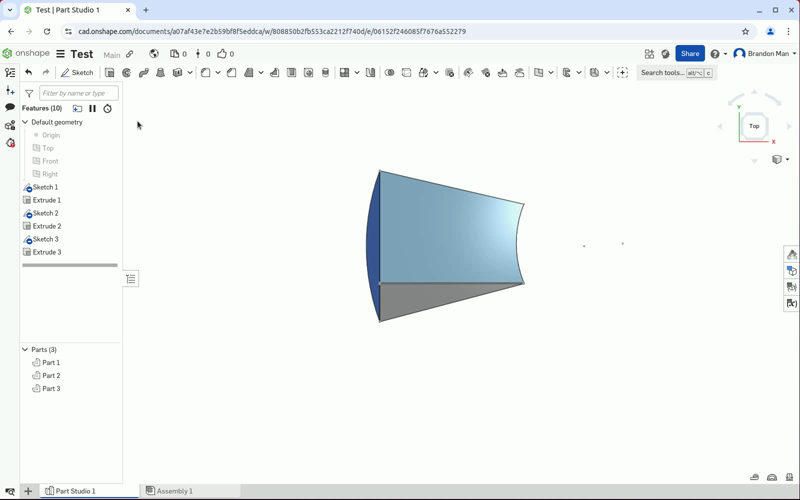
key(shift+7)
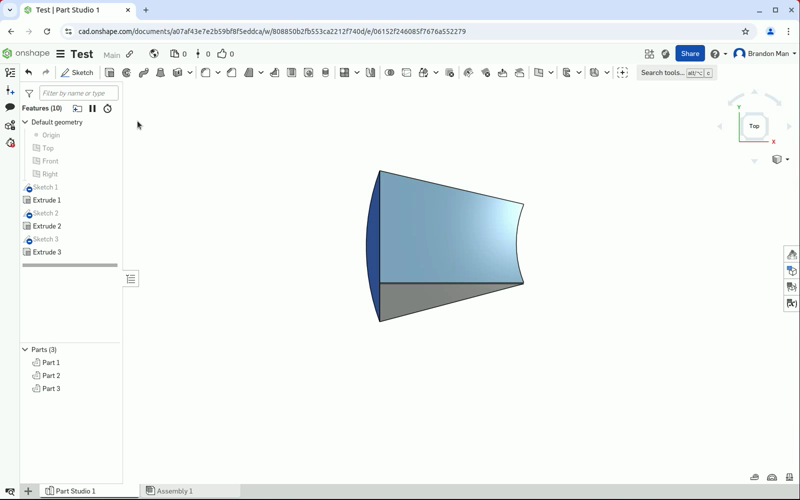
key(up, 3)
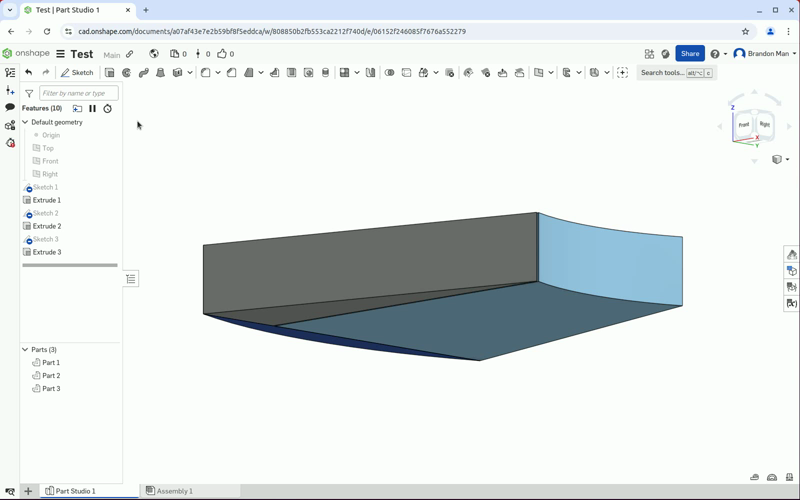
key(left, 3)
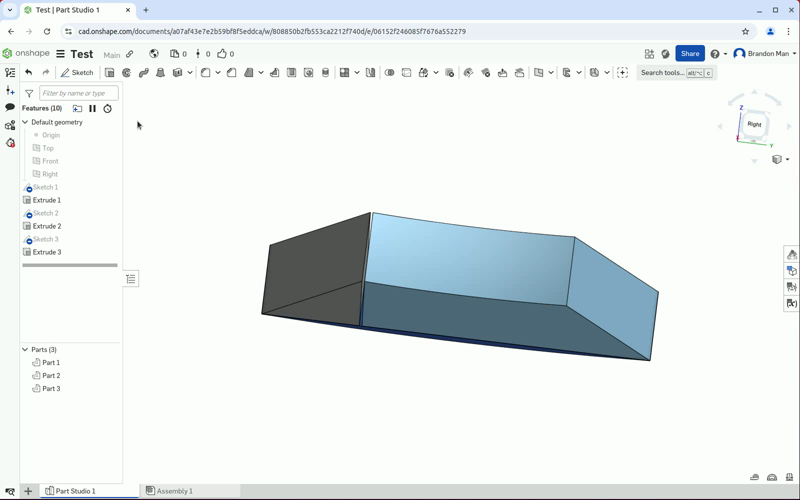
key(right, 3)
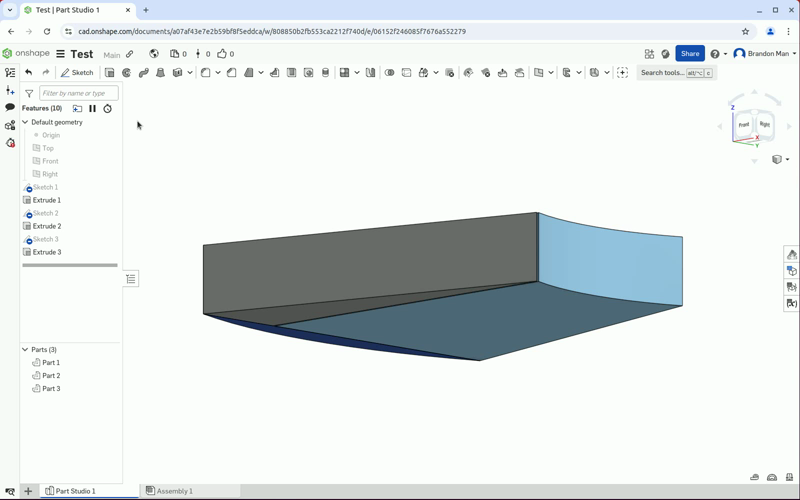
key(down, 3)
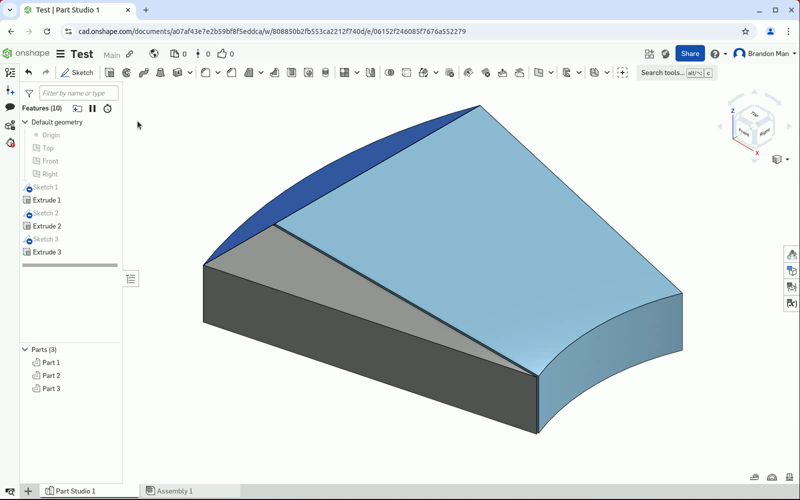
mouse_move(73, 189)
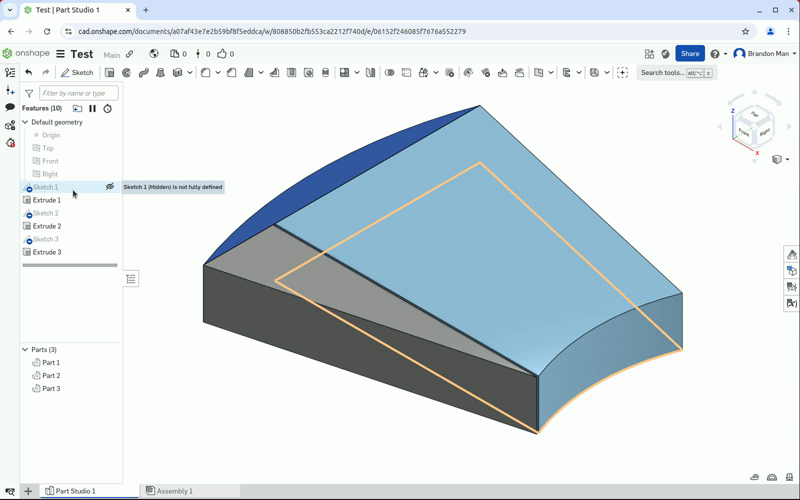
click(73, 189)